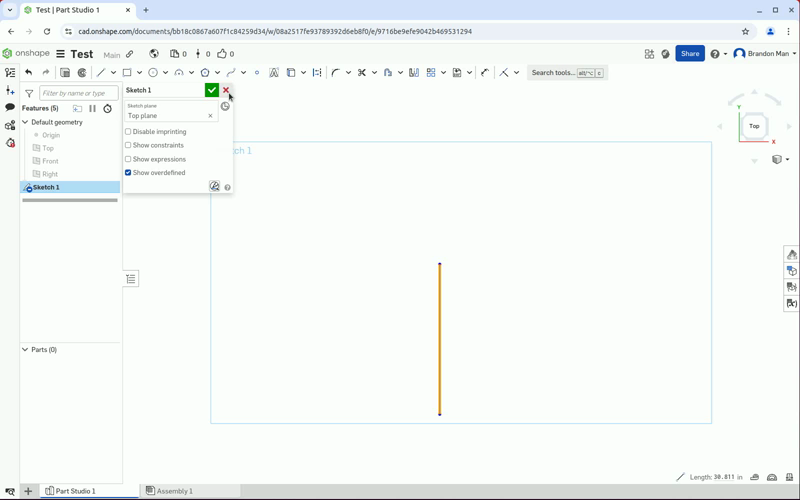
key(shift+h)
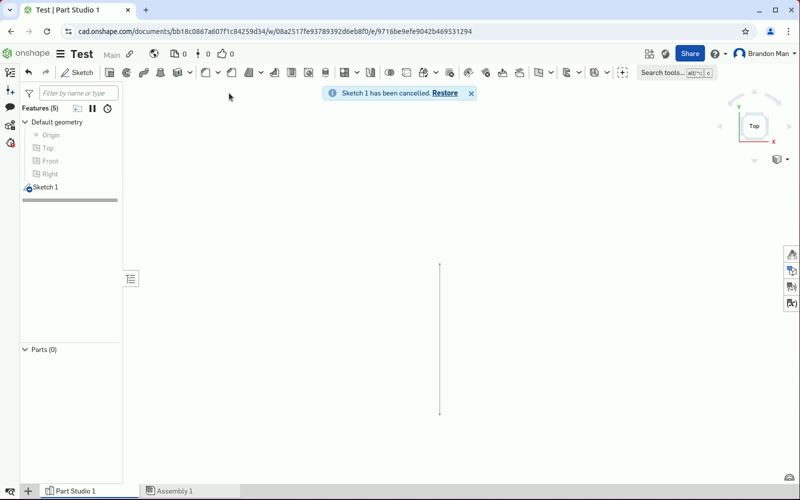
key(shift+s)
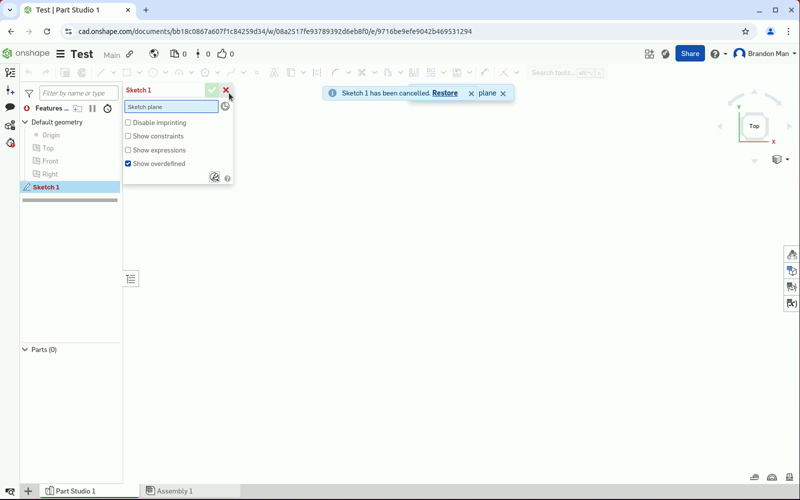
mouse_move(73, 150)
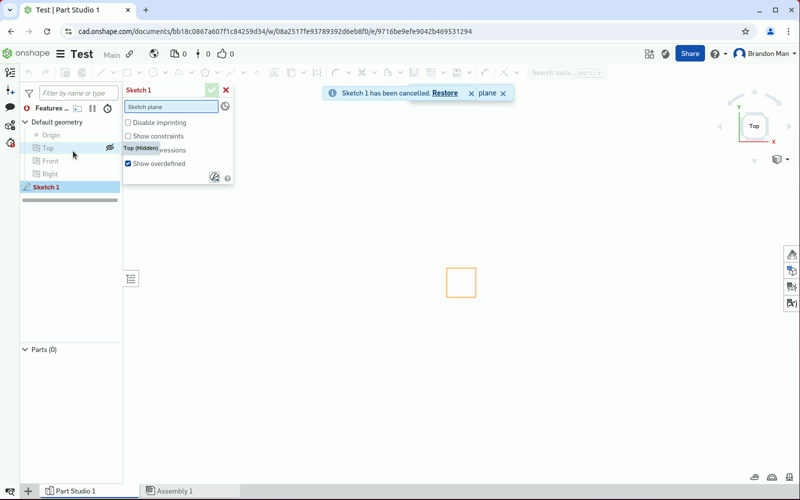
click(73, 150)
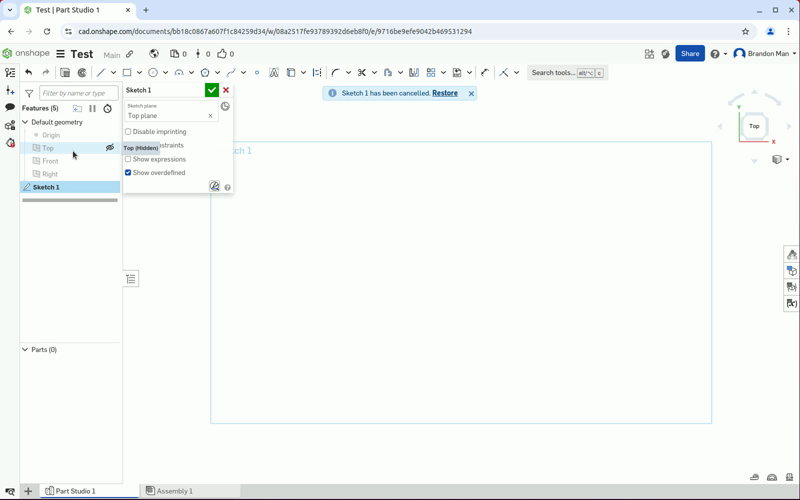
mouse_move(73, 352)
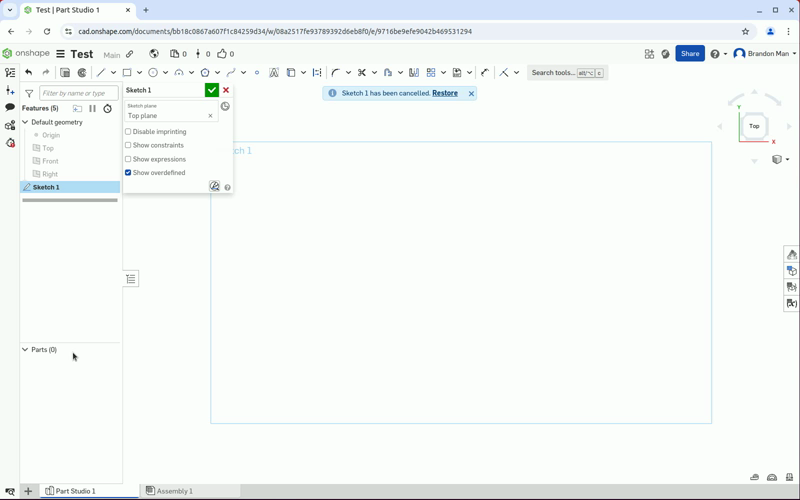
key(y)
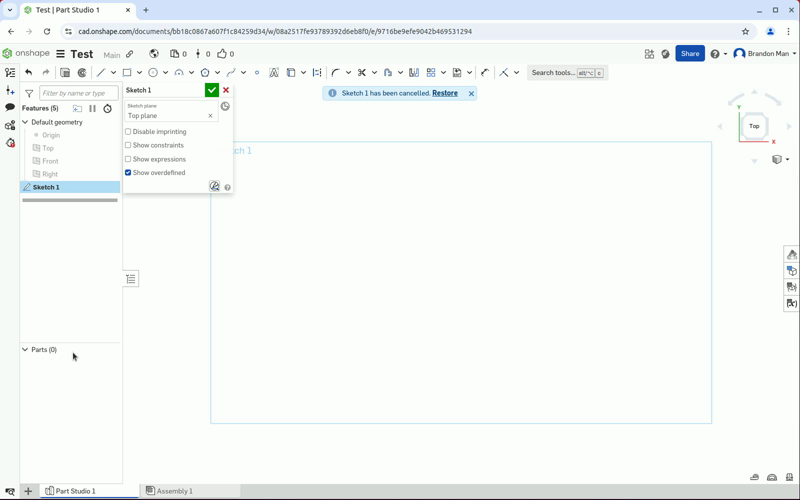
key(c)
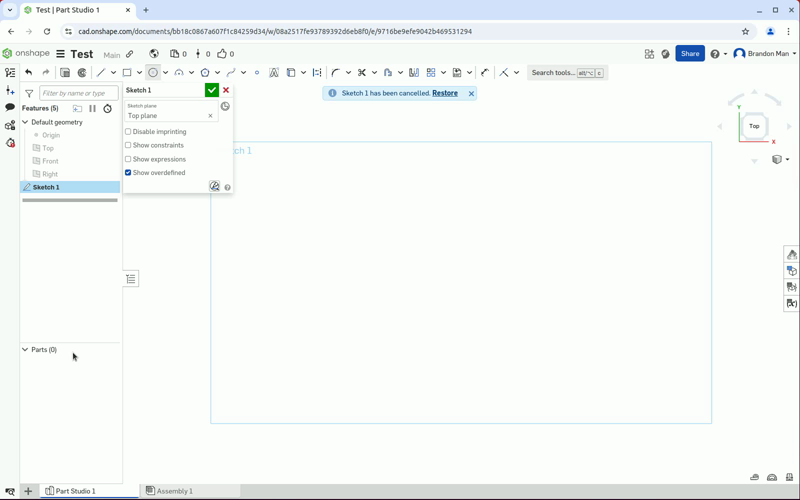
key_down(shift)
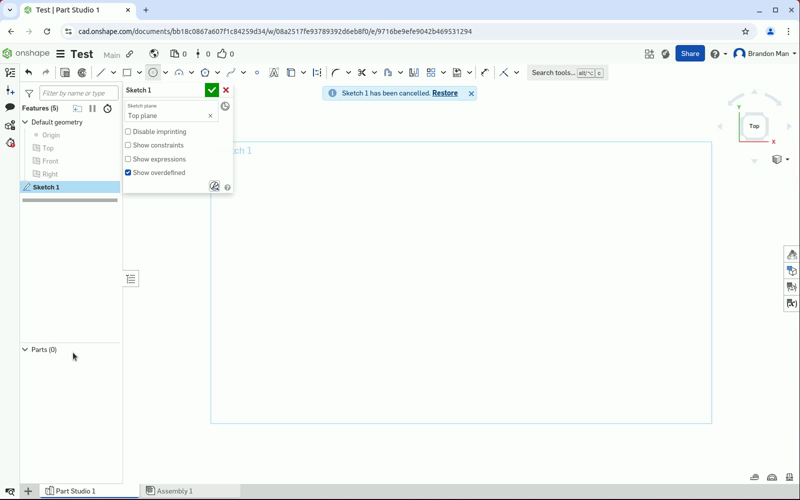
mouse_move(461, 282)
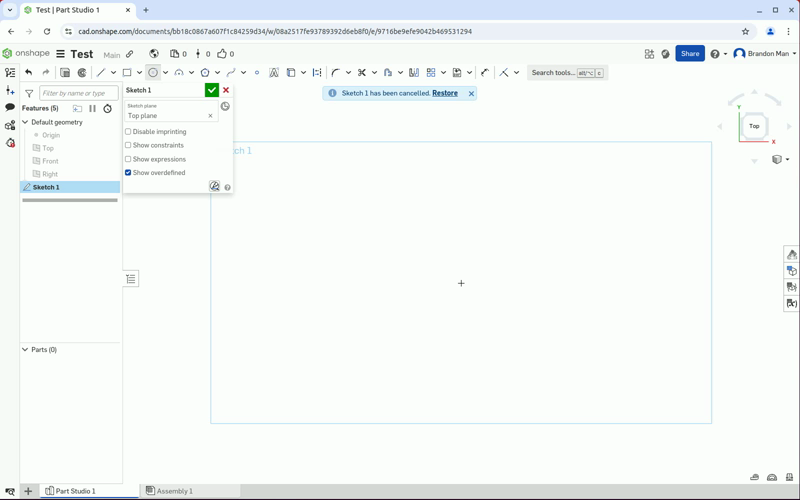
click(461, 282)
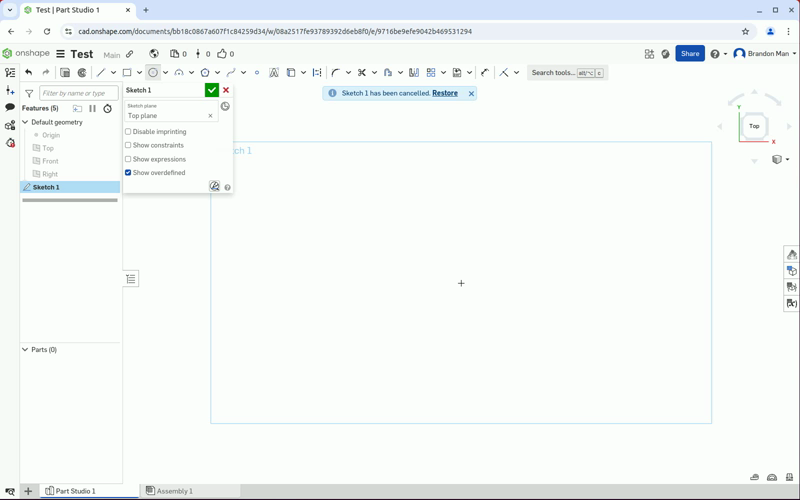
key_up(shift)
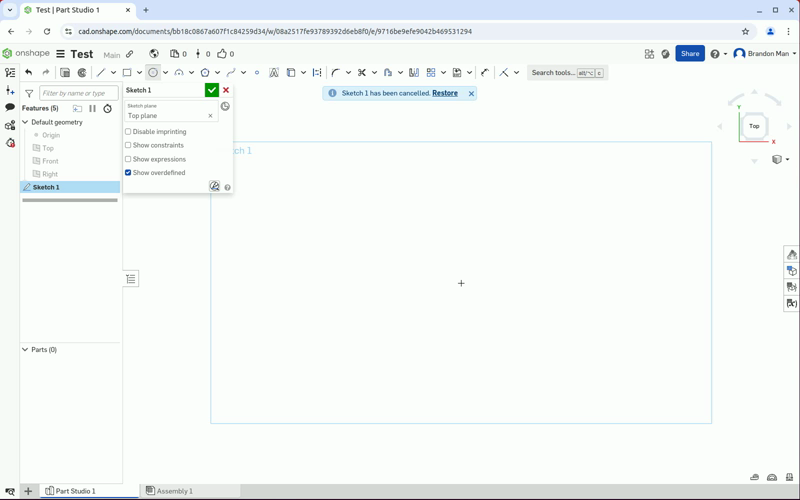
mouse_move(574, 282)
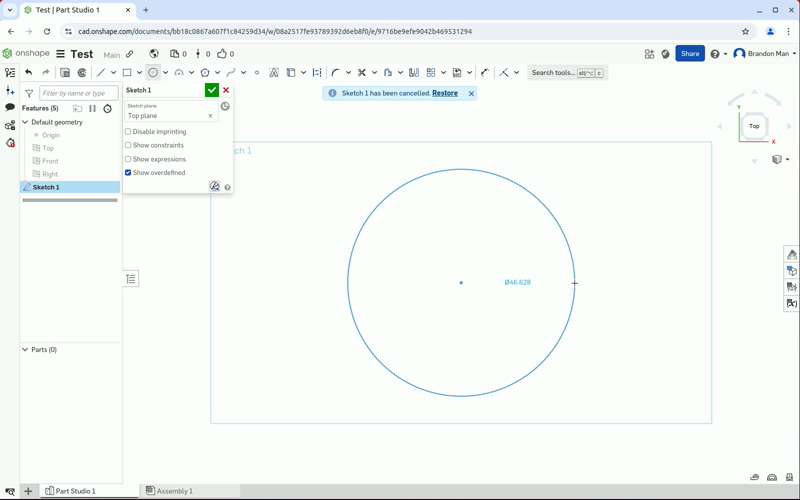
click(574, 282)
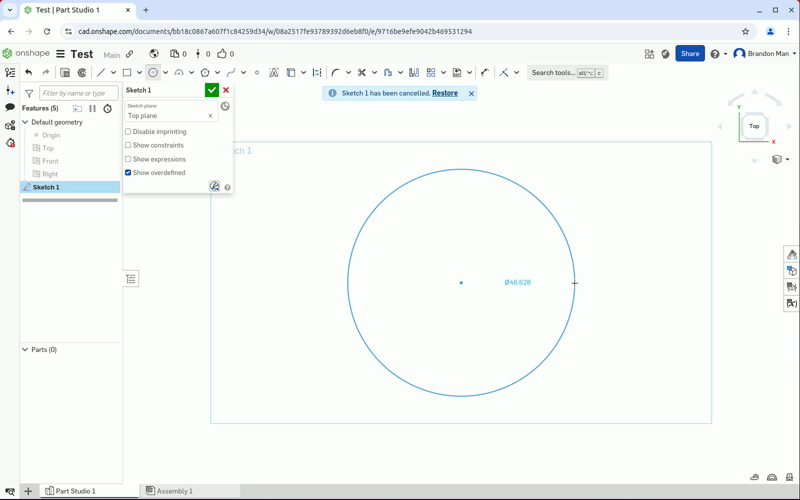
key(esc)
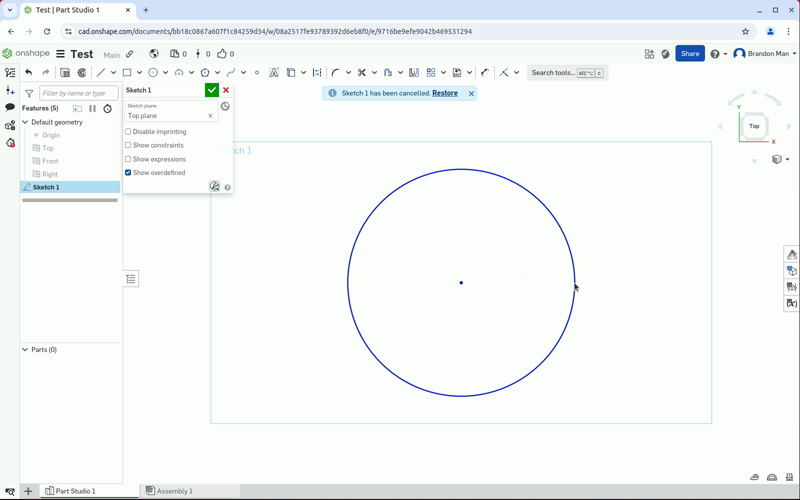
mouse_move(533, 291)
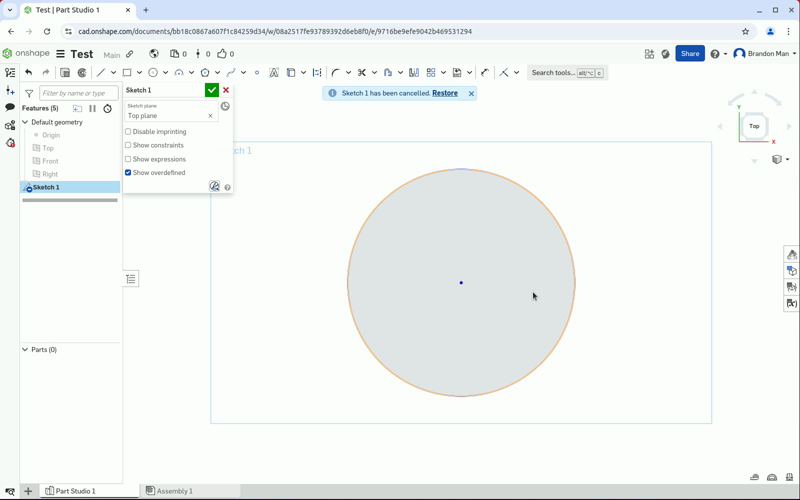
click(533, 291)
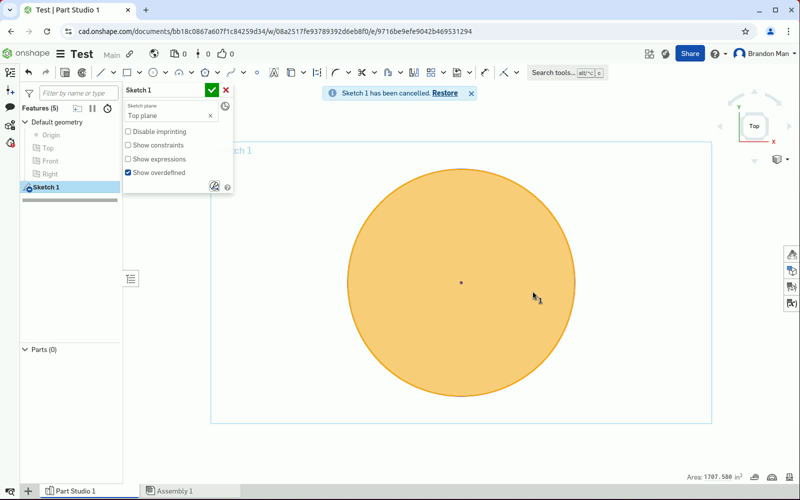
mouse_move(73, 352)
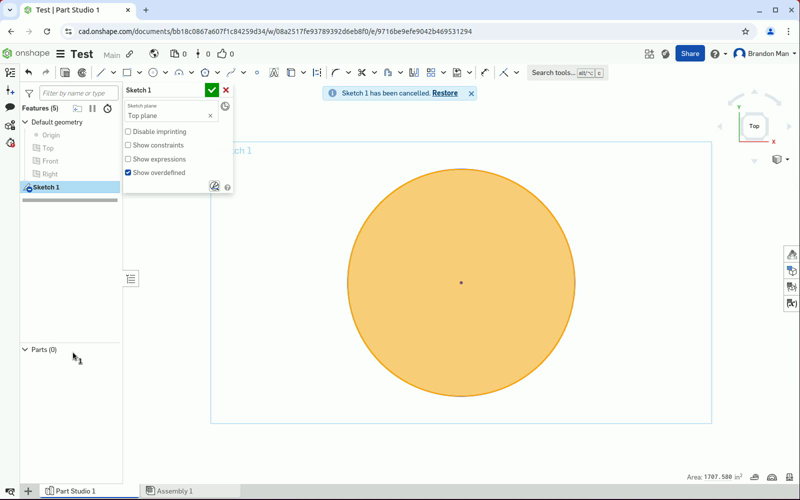
key(shift+y)
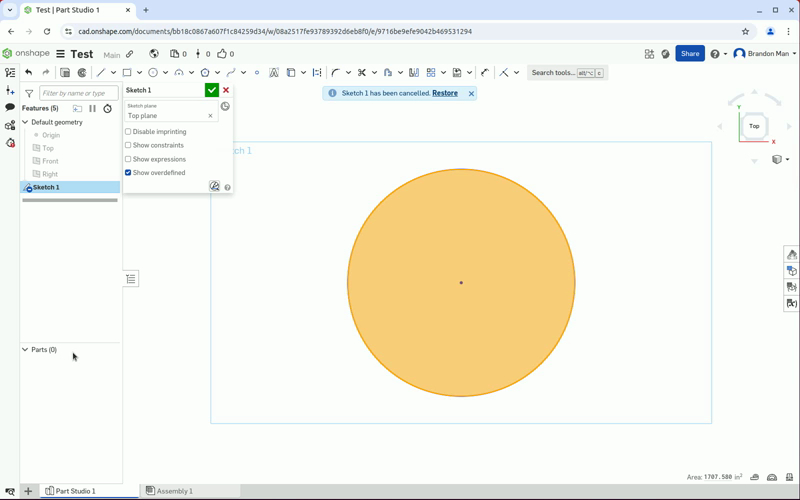
key(shift+e)
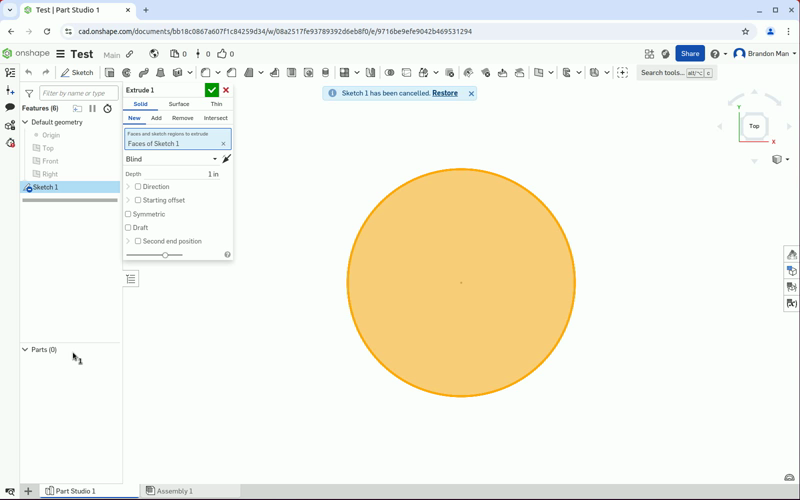
mouse_move(143, 106)
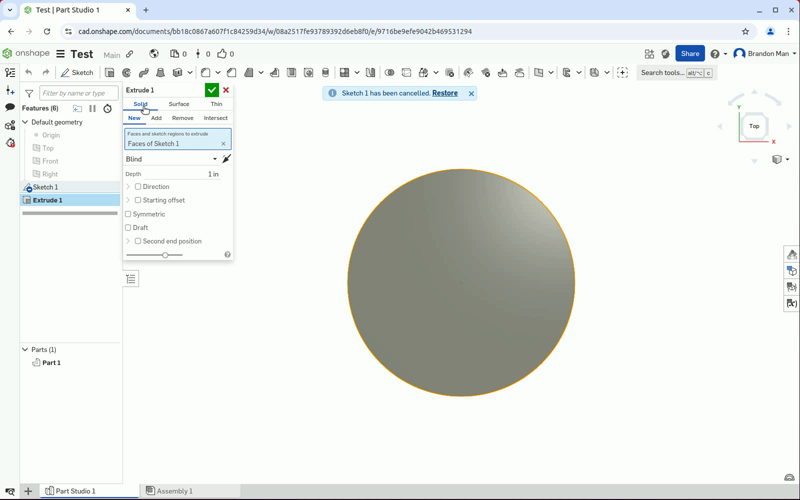
click(143, 106)
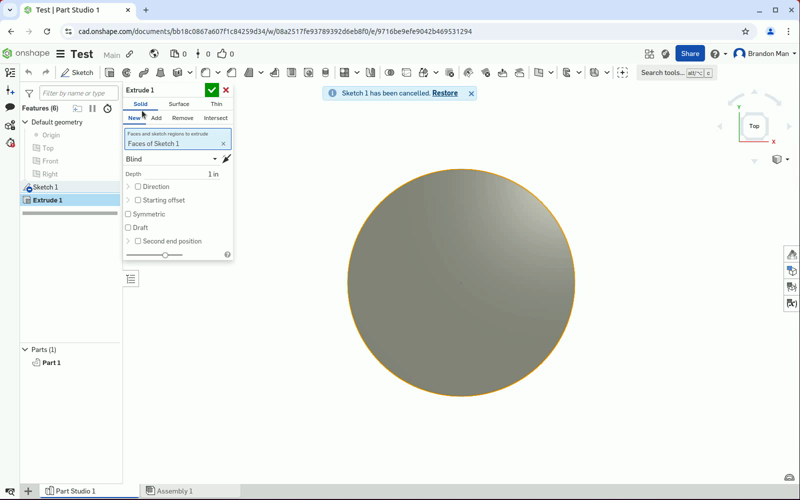
mouse_move(137, 120)
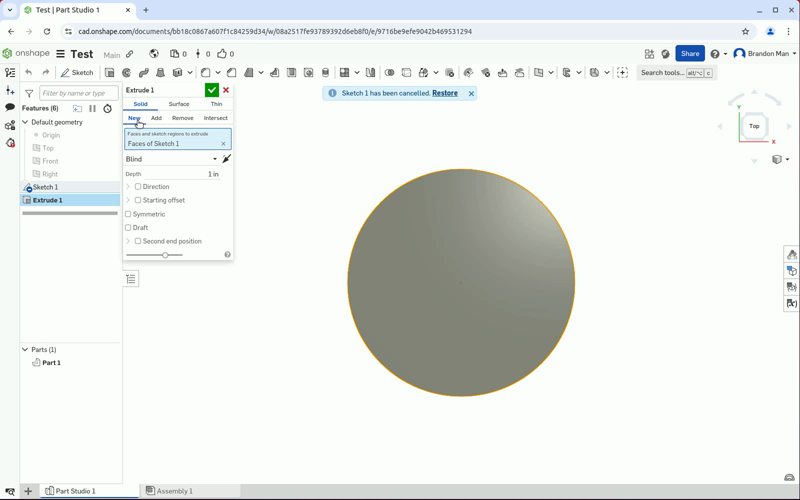
click(137, 120)
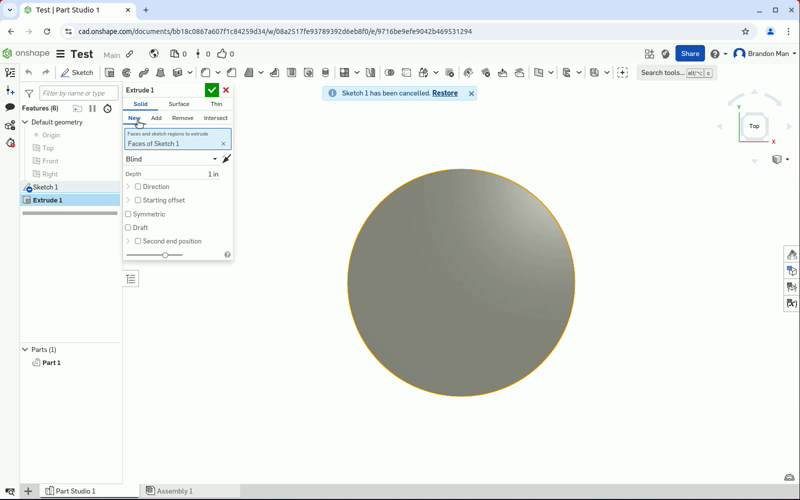
key(tab, 4)
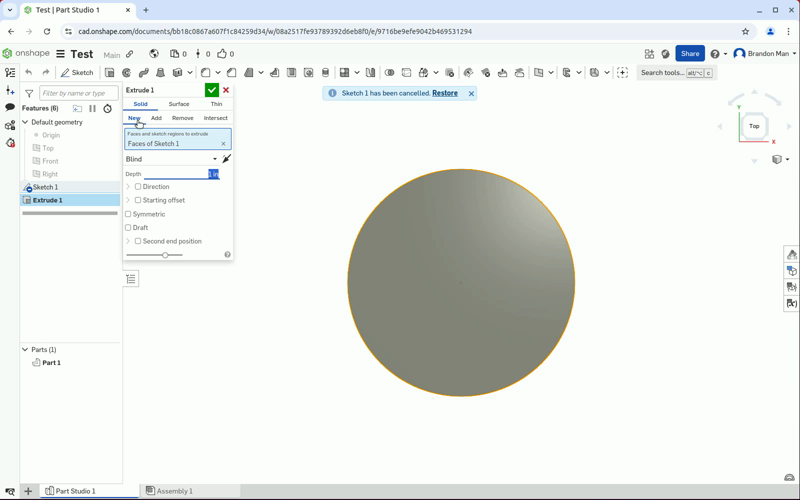
text(2.648)
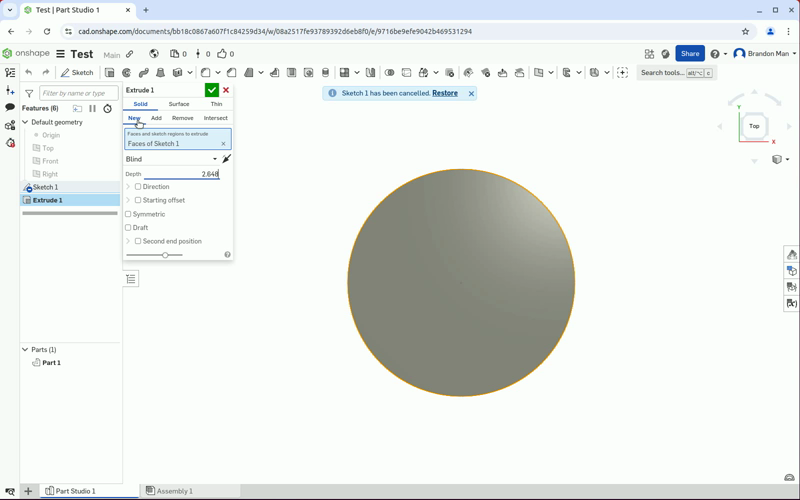
key(enter)
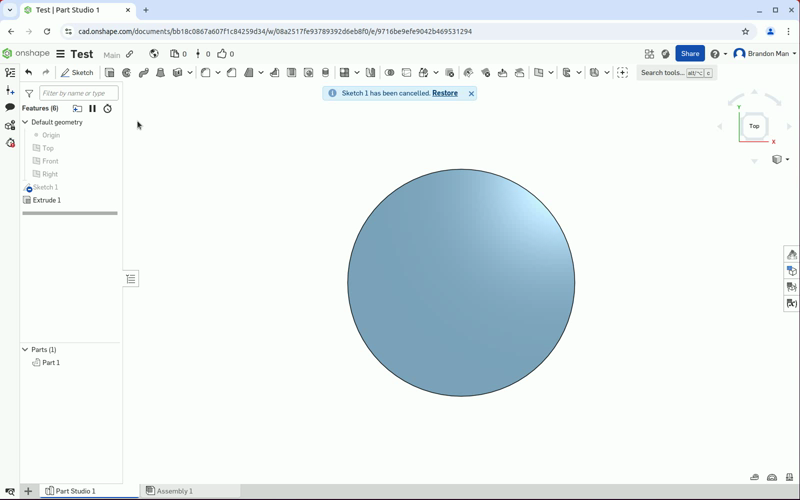
key(shift+h)
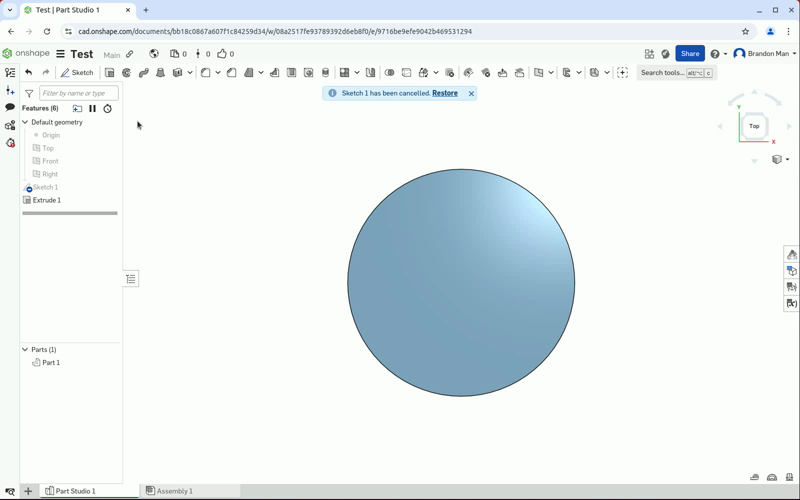
key(shift+h)
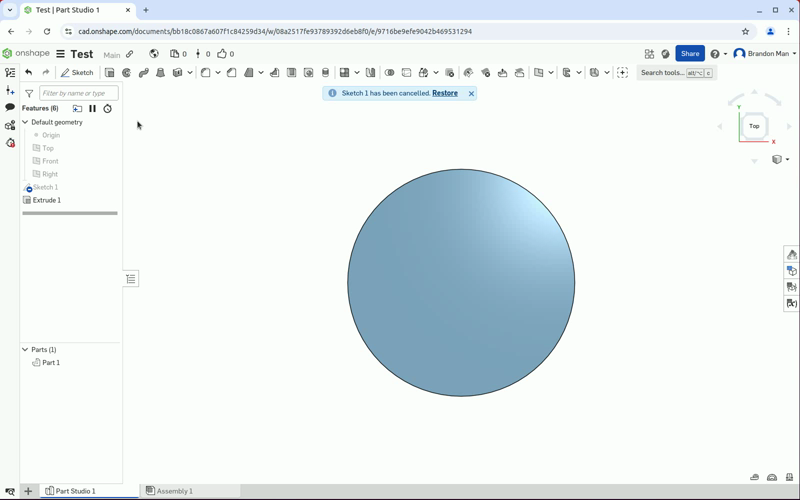
mouse_move(73, 189)
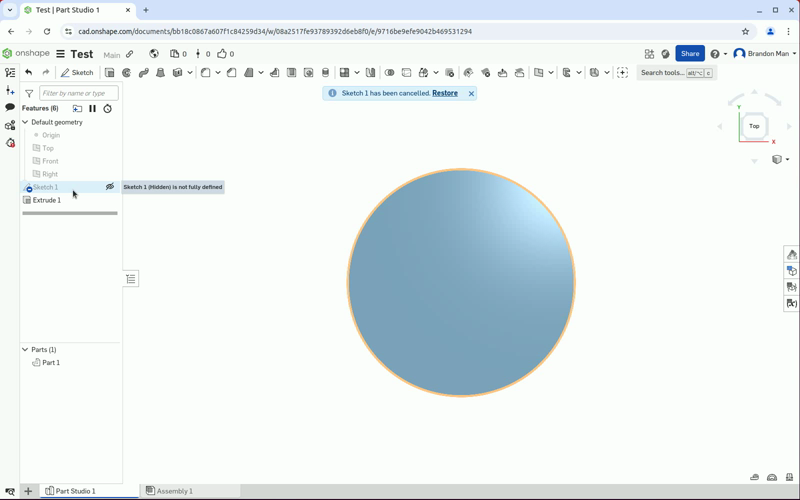
click(73, 189)
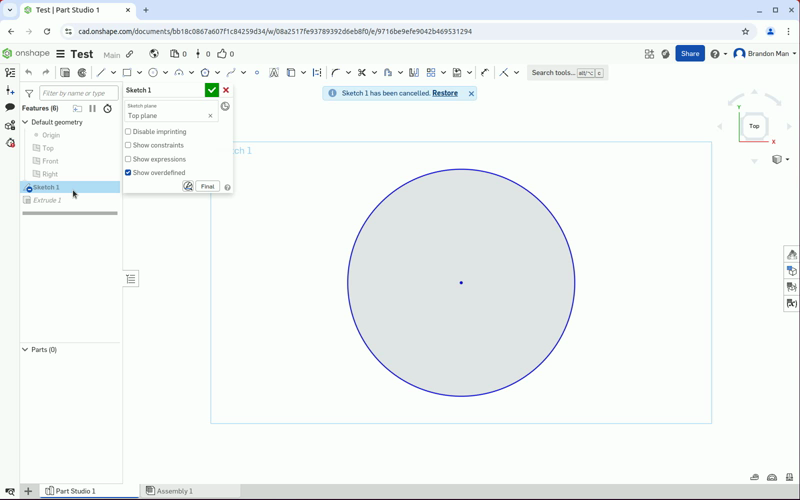
mouse_move(229, 92)
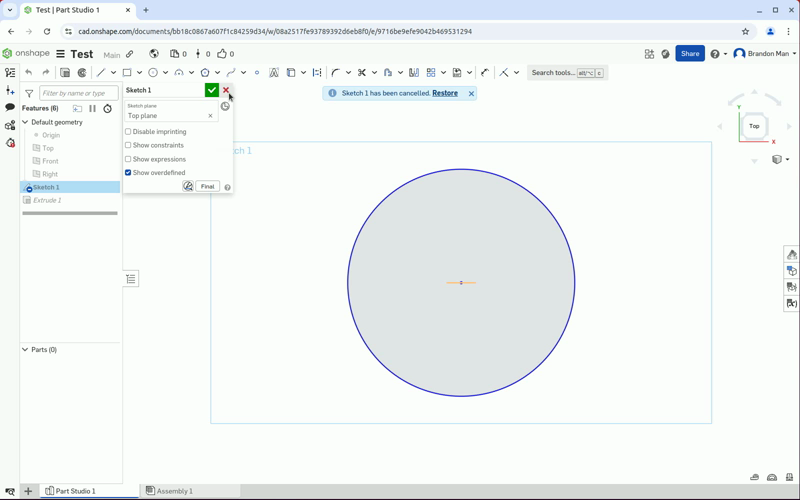
click(229, 92)
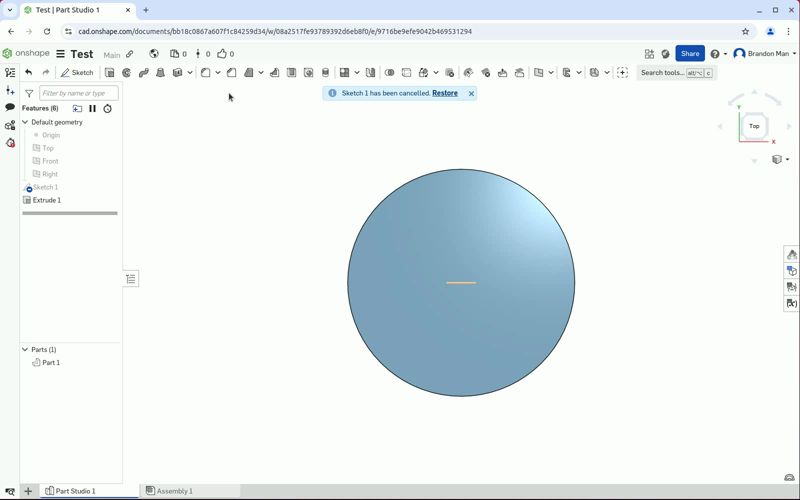
mouse_move(541, 75)
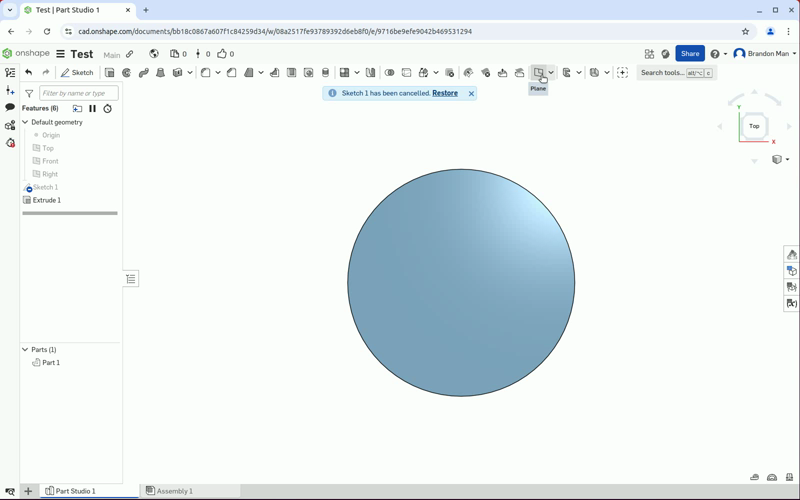
click(541, 75)
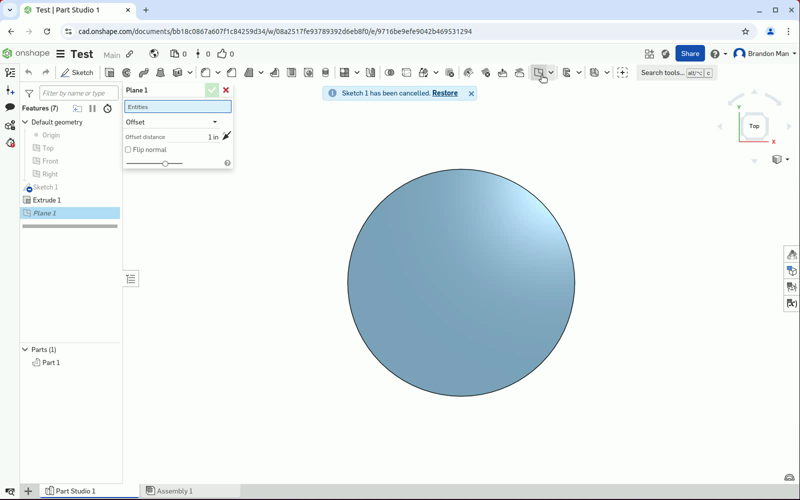
mouse_move(73, 150)
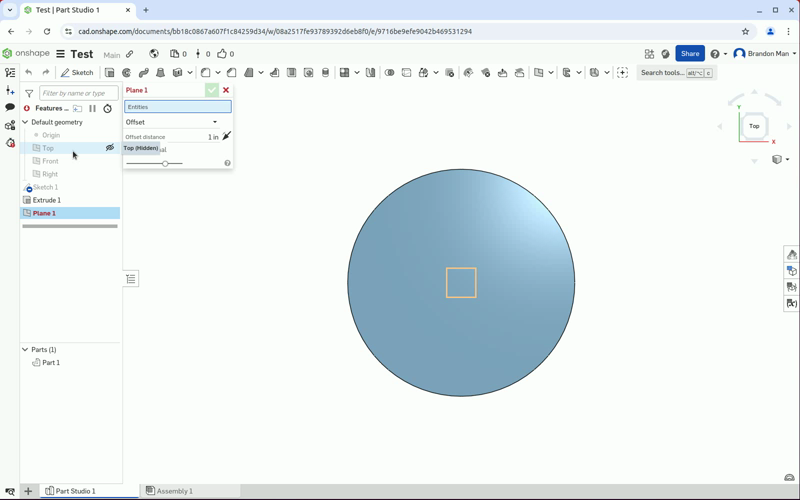
click(73, 150)
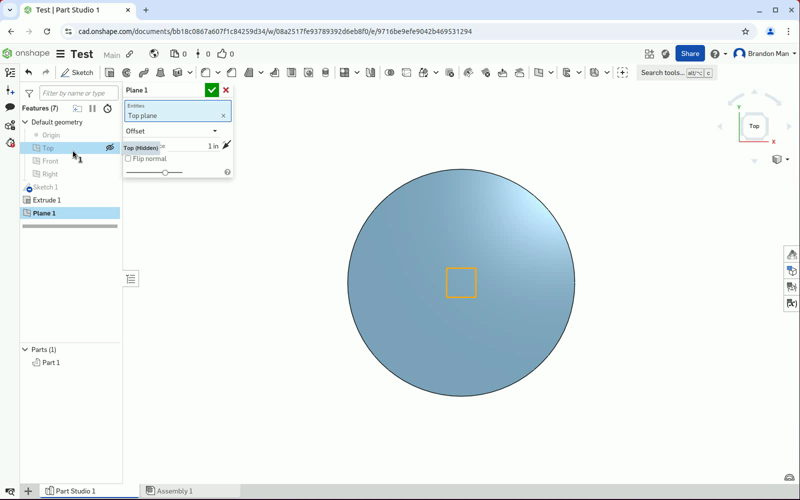
key(tab, 2)
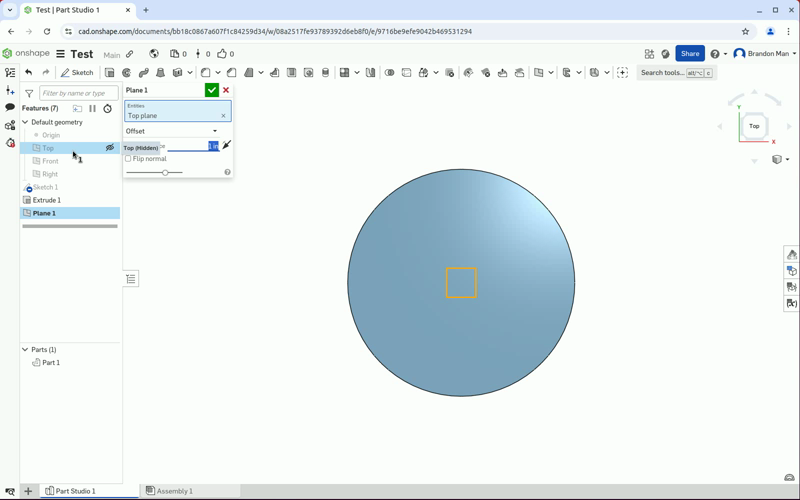
text(2.65)
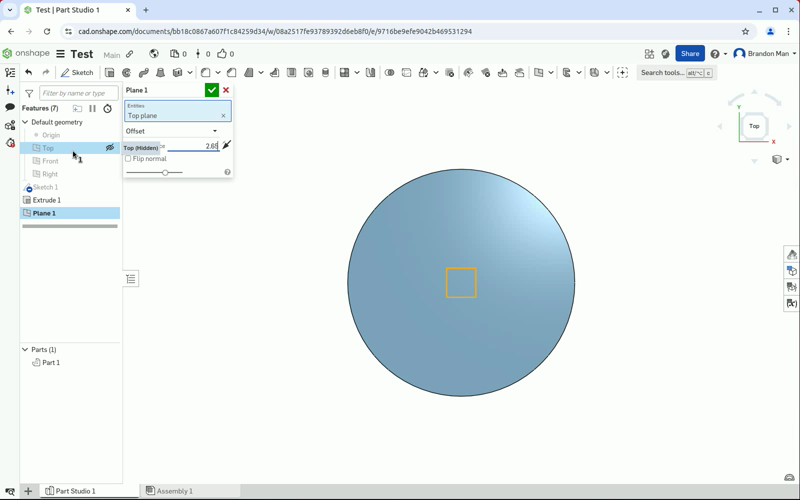
key(enter, 2)
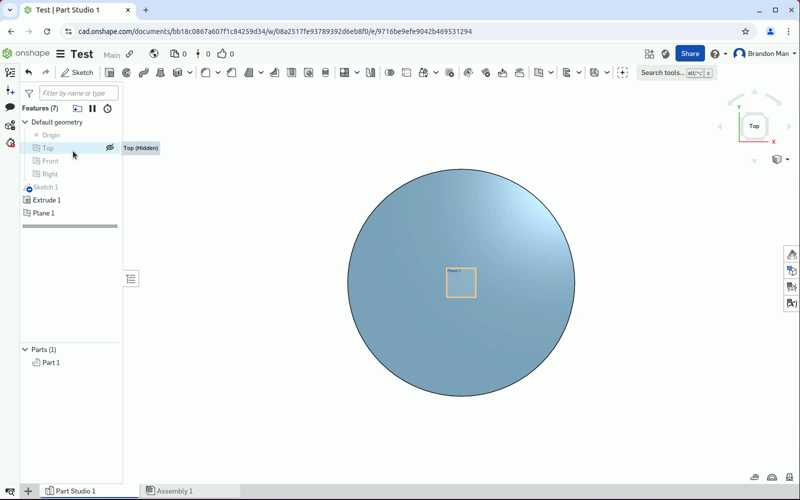
key(shift+s)
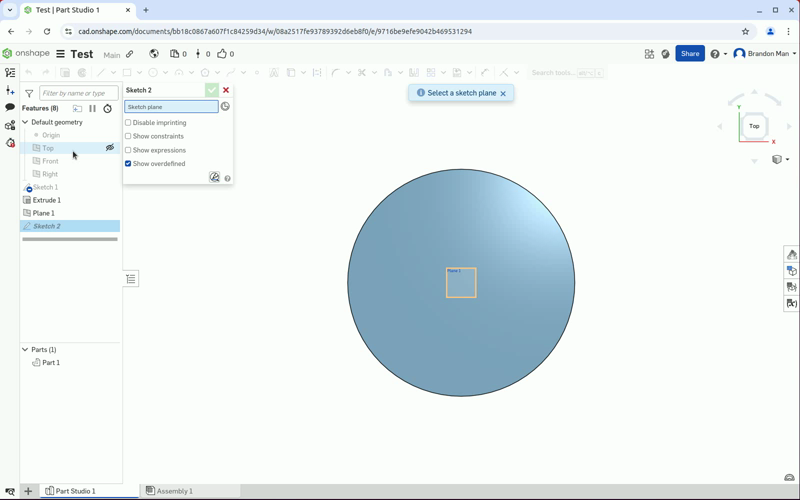
mouse_move(73, 215)
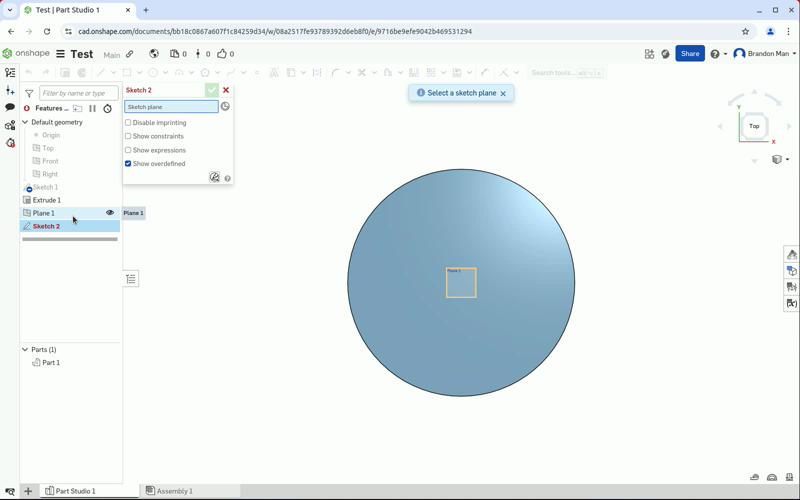
click(73, 215)
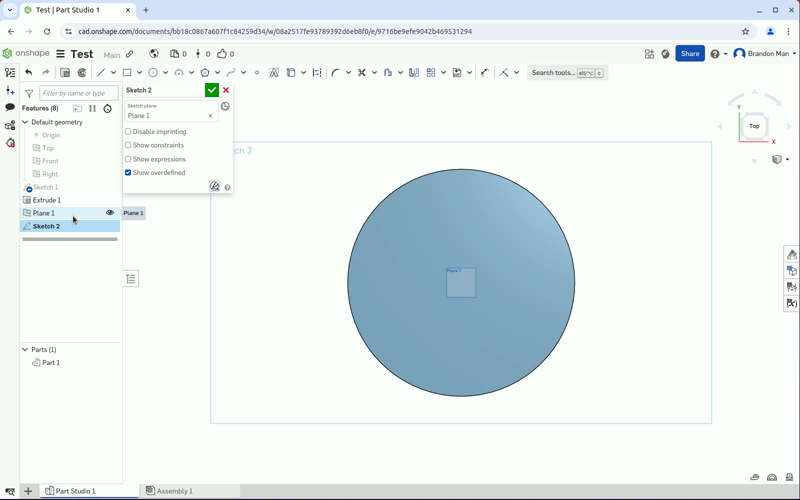
mouse_move(73, 352)
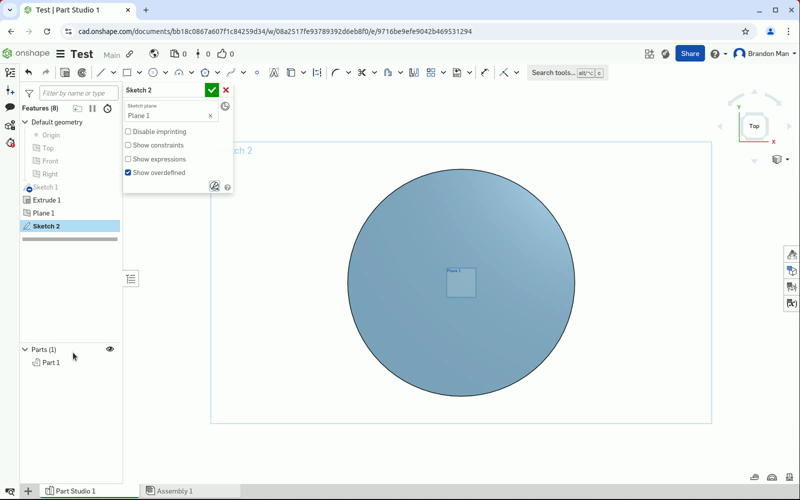
key(y)
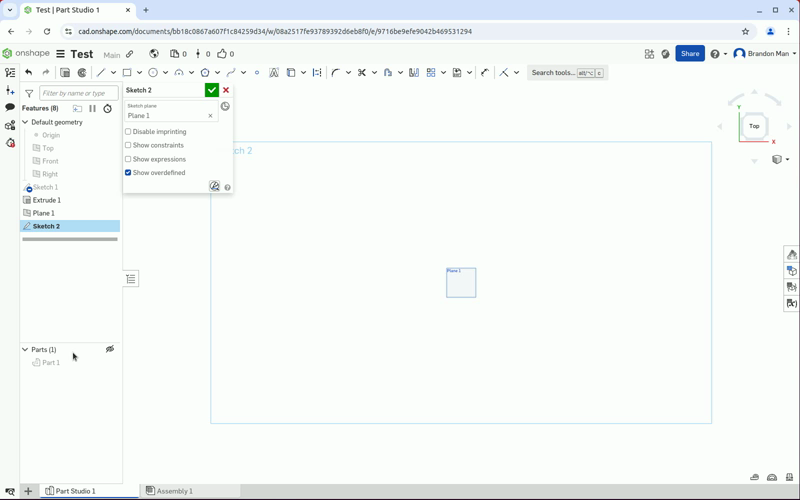
key(c)
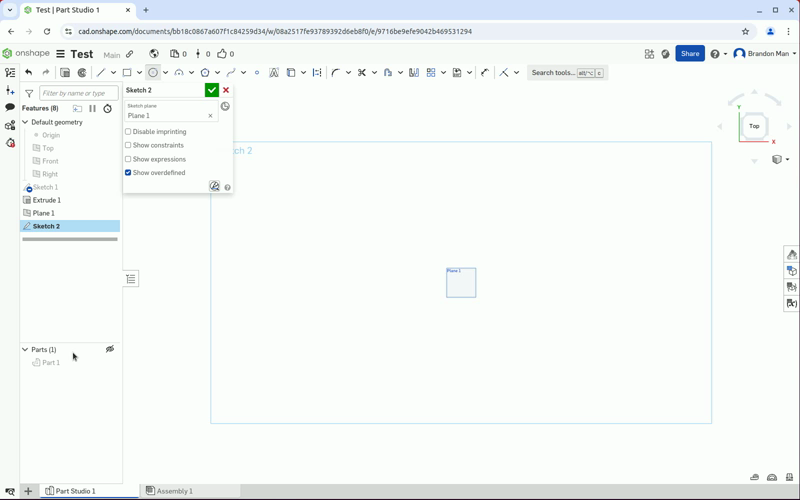
key_down(shift)
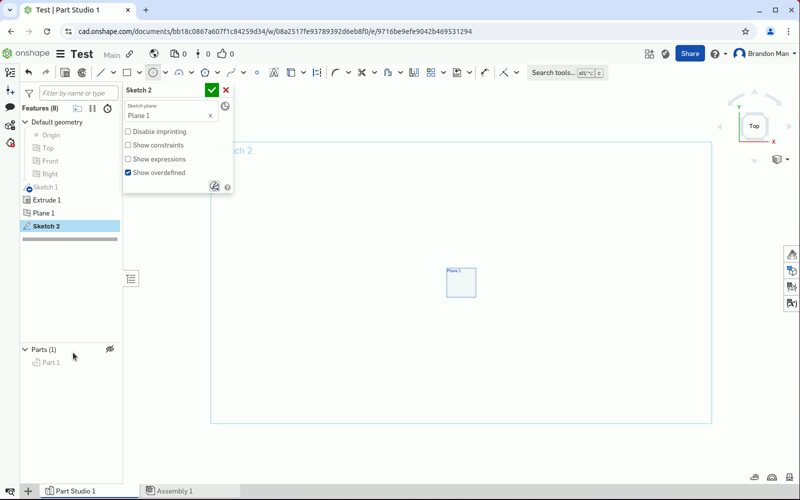
mouse_move(460, 282)
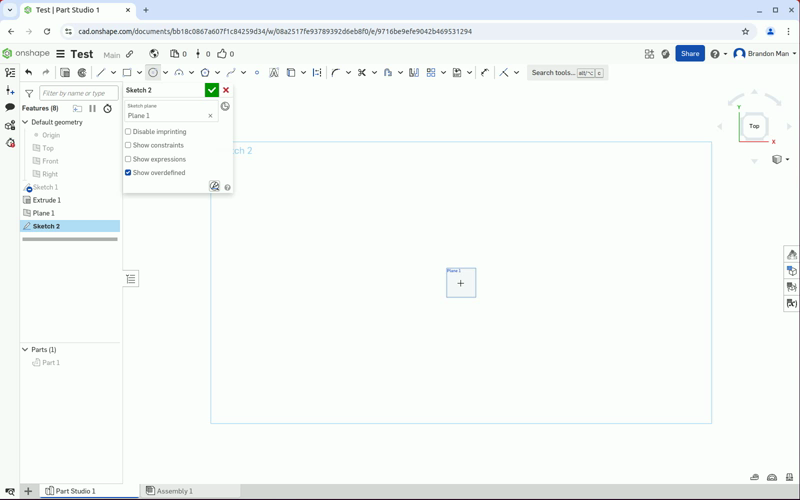
click(460, 282)
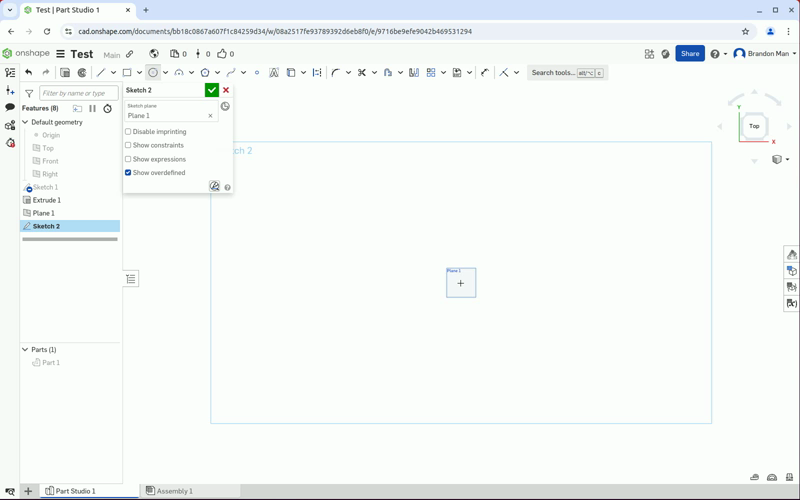
key_up(shift)
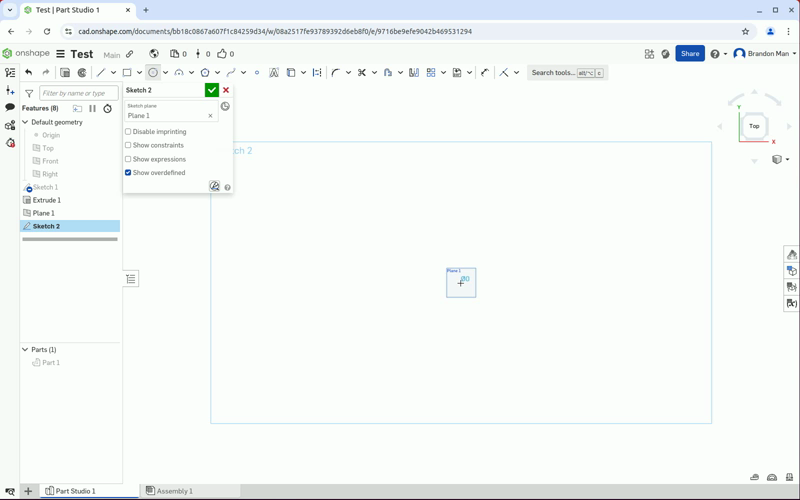
mouse_move(554, 282)
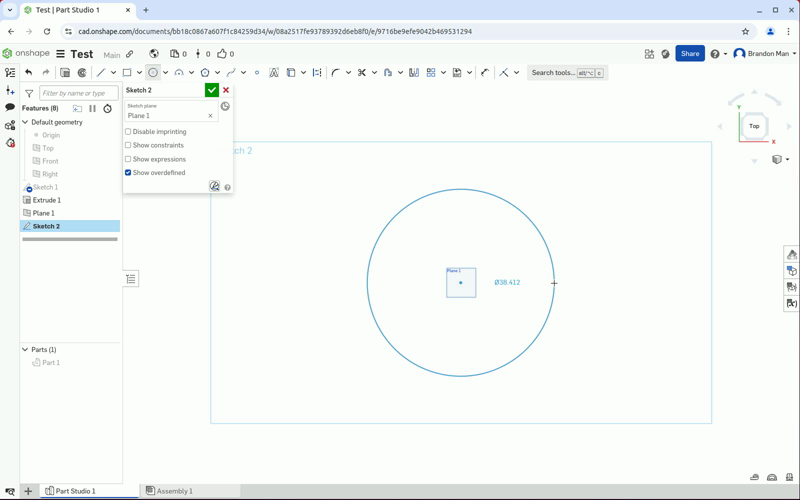
click(554, 282)
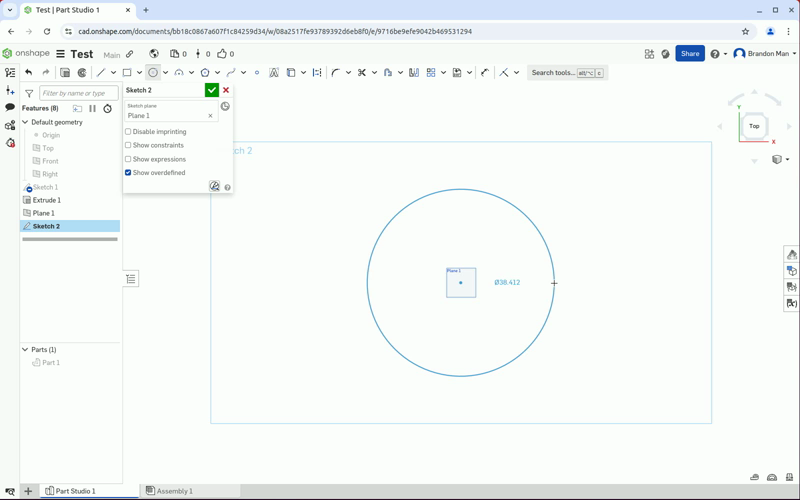
key(esc)
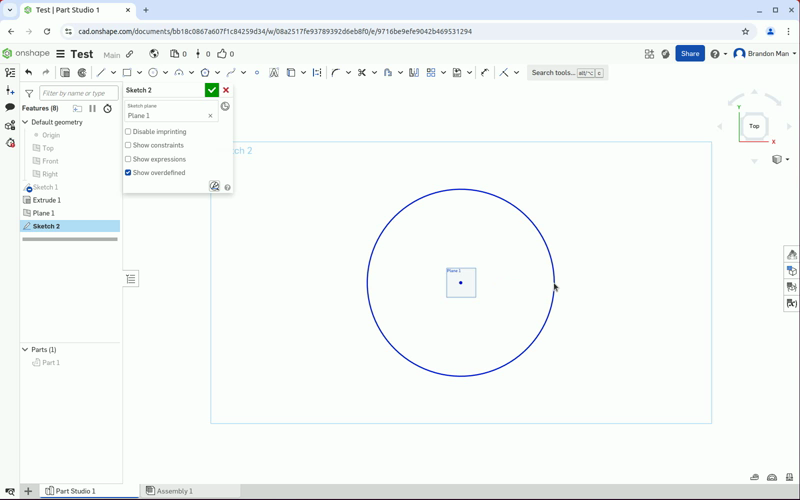
mouse_move(495, 260)
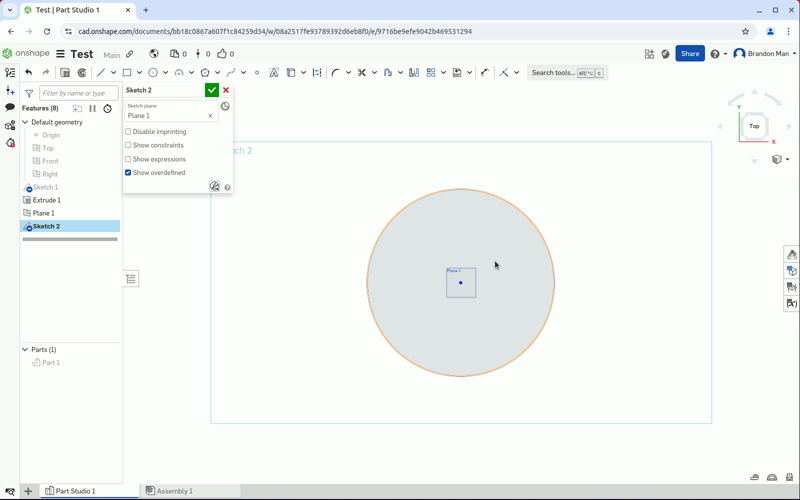
click(495, 260)
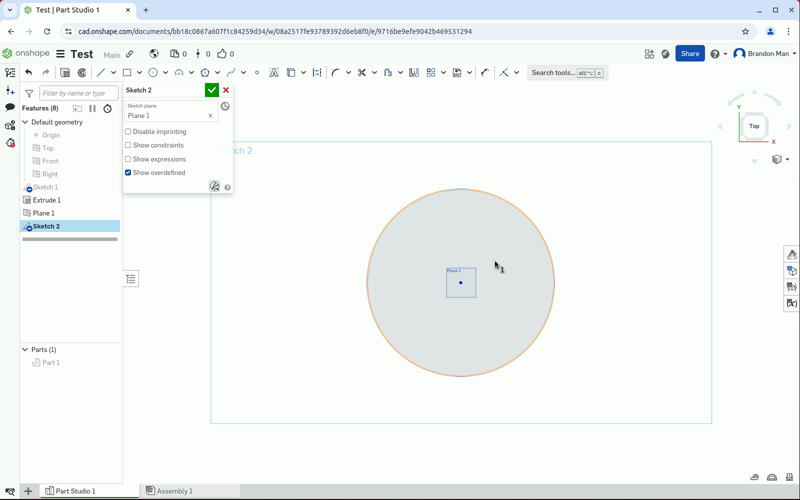
mouse_move(73, 352)
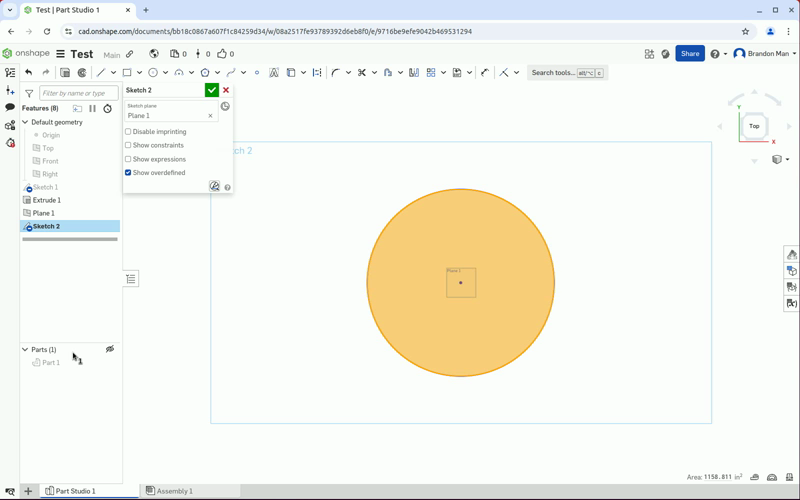
key(shift+y)
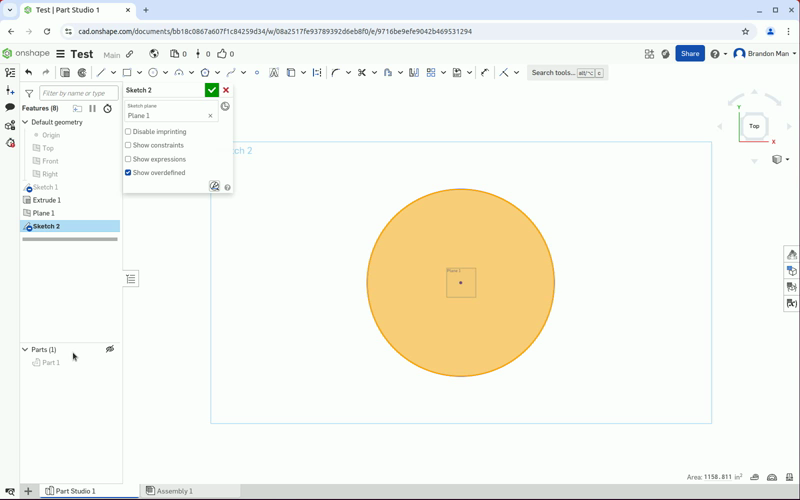
key(shift+e)
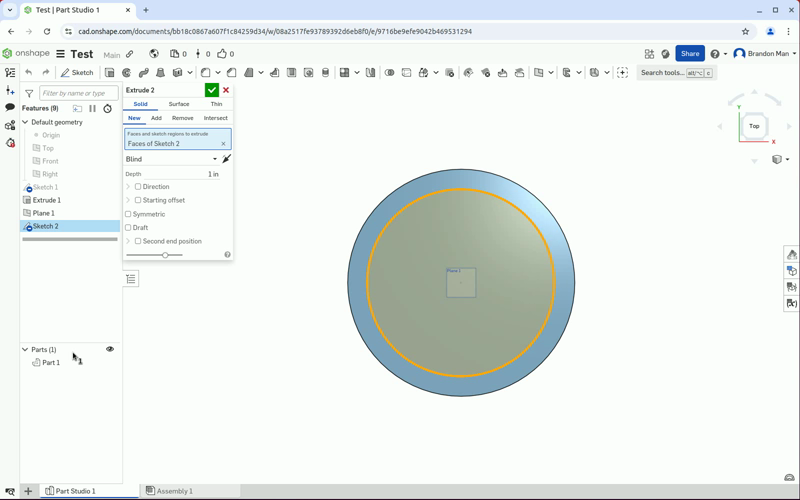
mouse_move(143, 106)
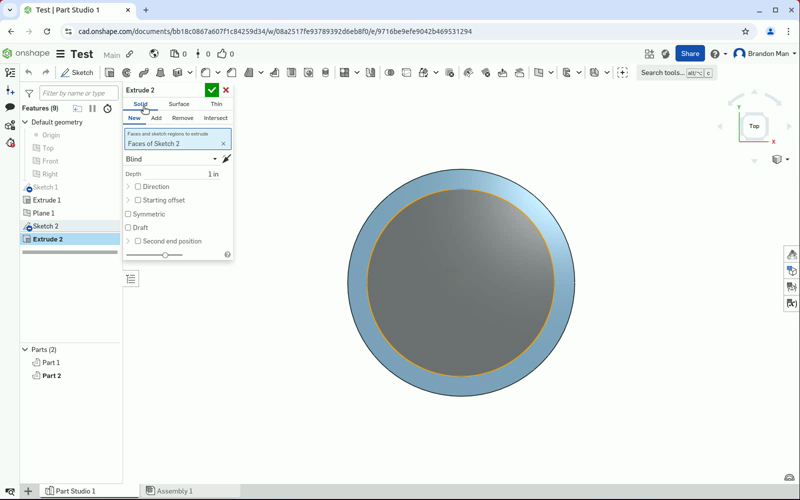
click(143, 106)
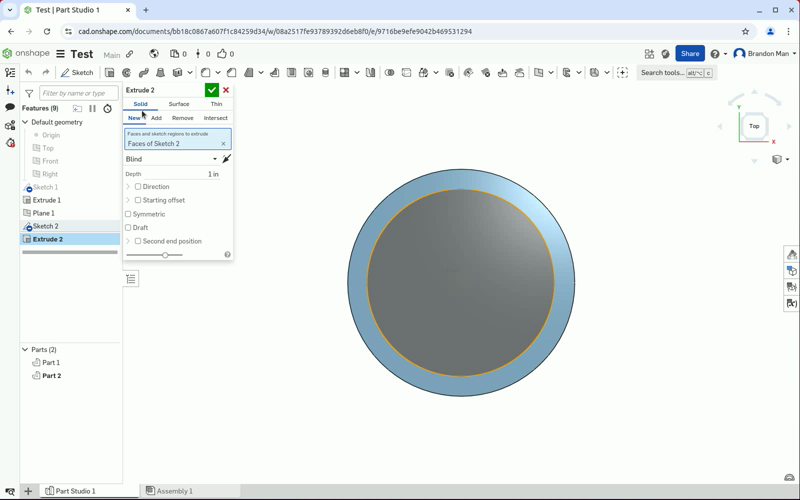
mouse_move(137, 120)
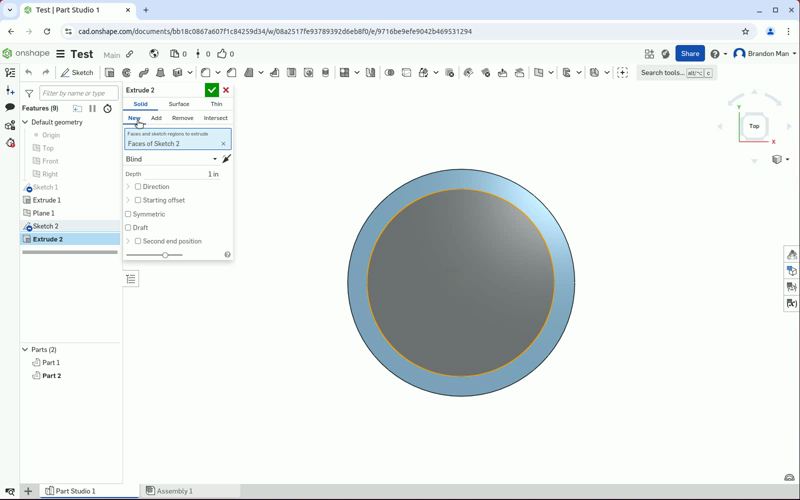
click(137, 120)
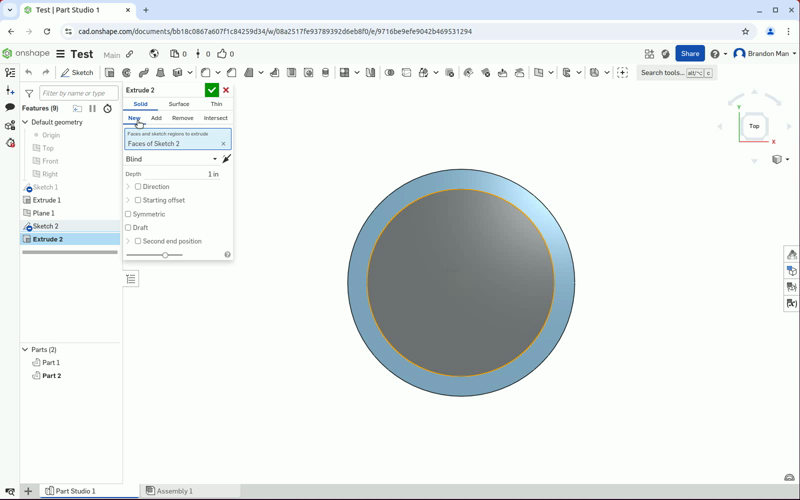
key(tab, 4)
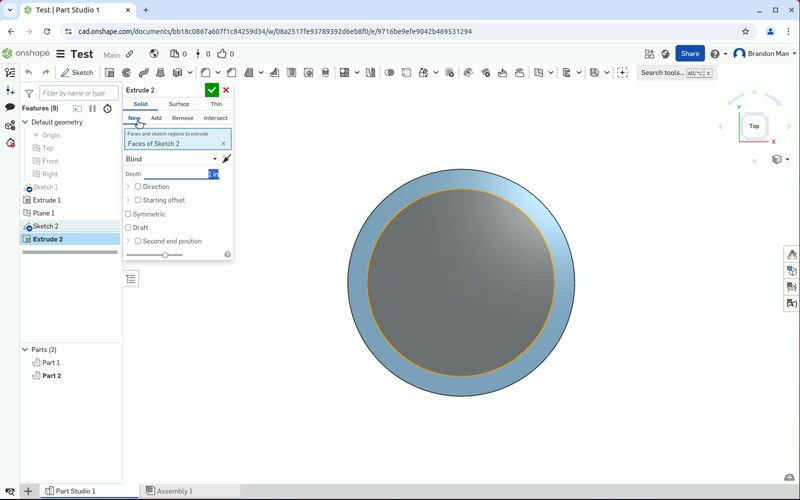
text(9.388)
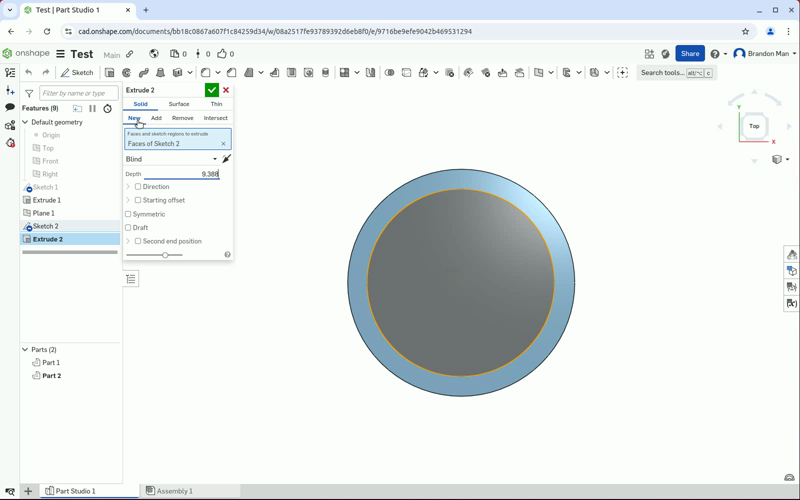
key(enter)
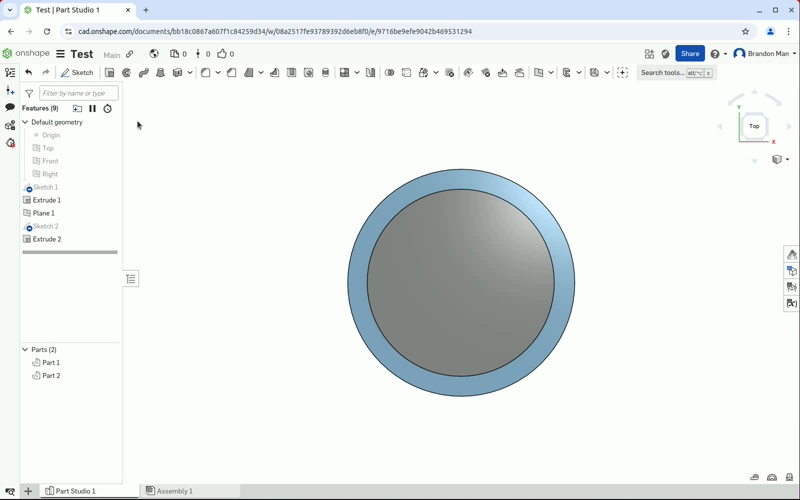
key(shift+h)
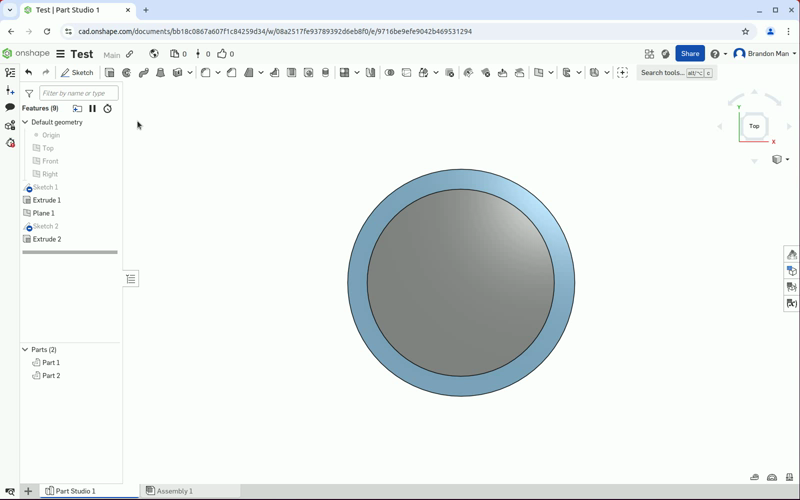
key(shift+h)
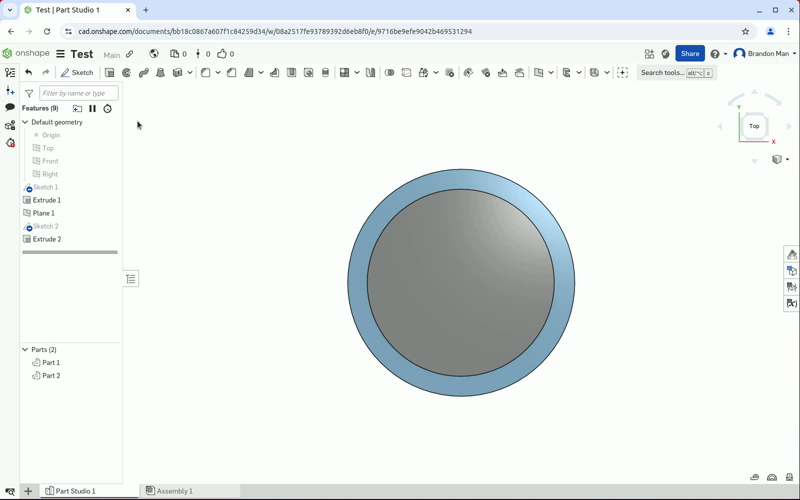
mouse_move(73, 189)
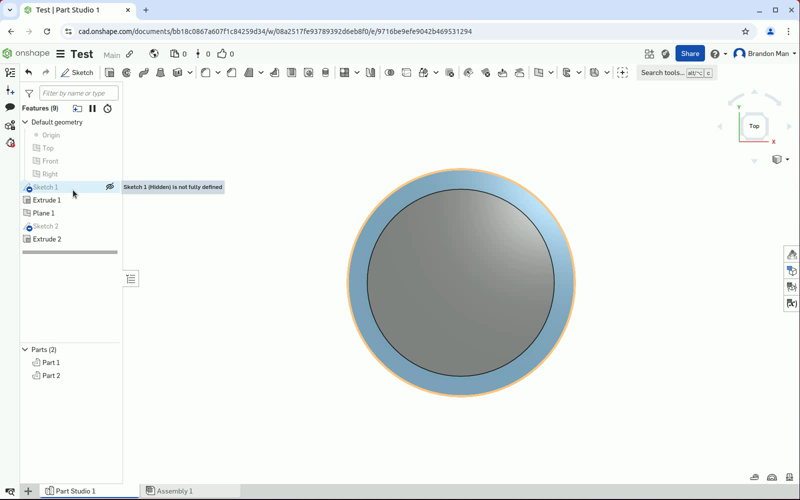
click(73, 189)
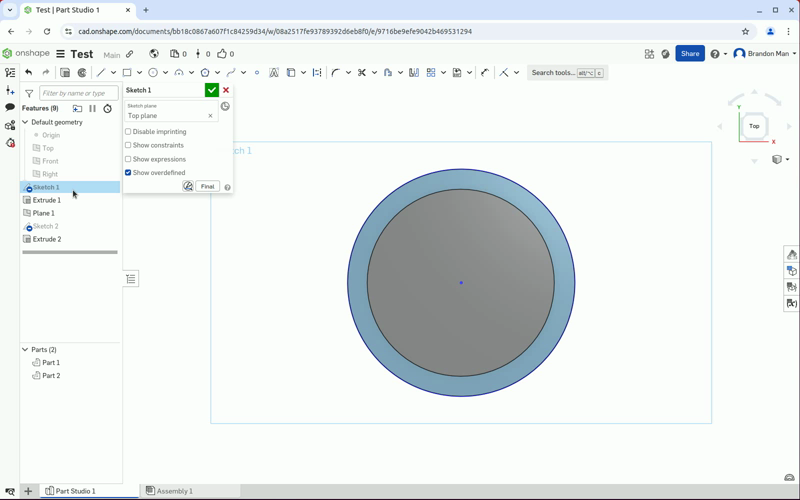
mouse_move(229, 92)
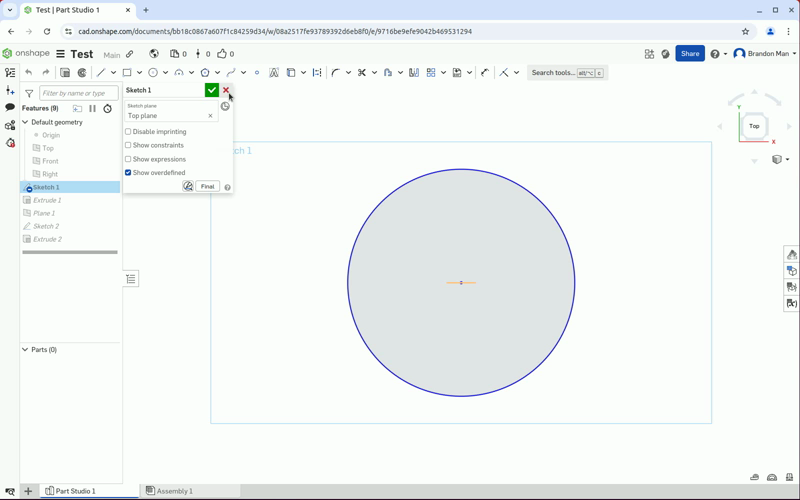
click(229, 92)
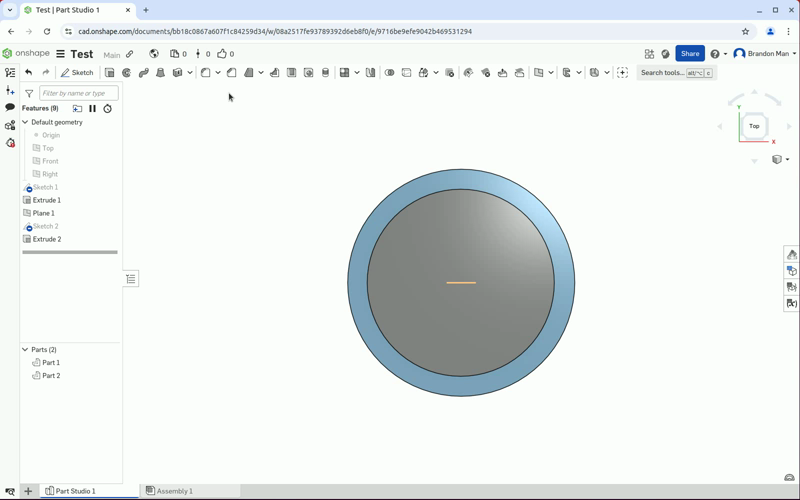
mouse_move(541, 75)
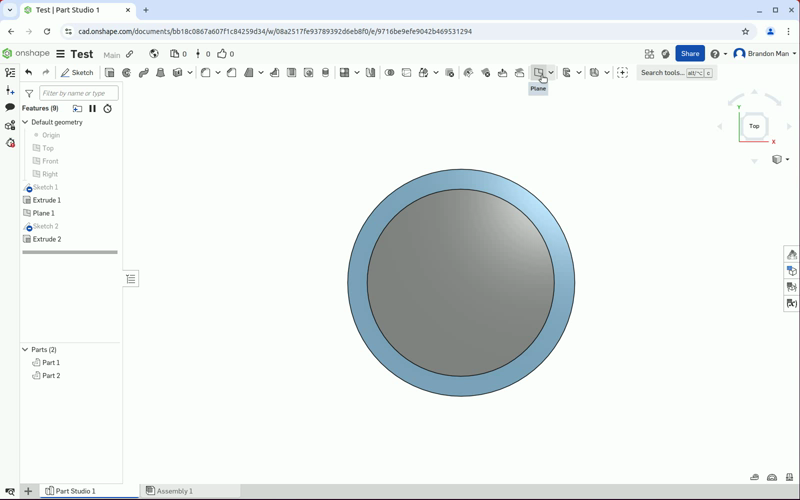
click(541, 75)
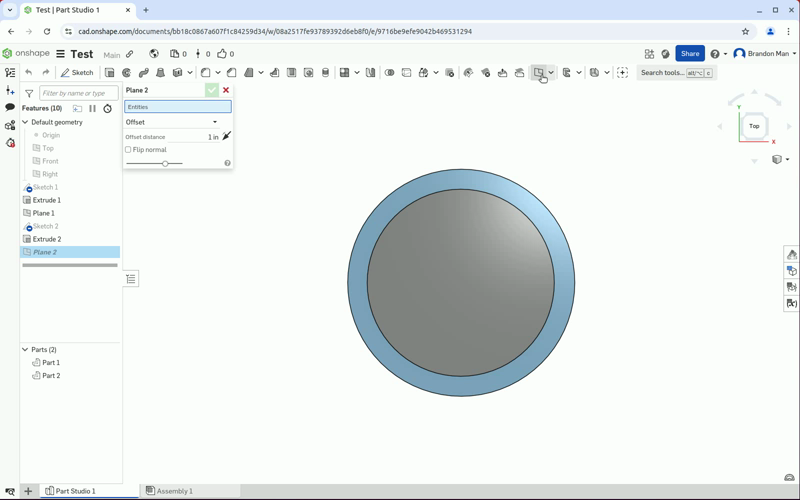
mouse_move(73, 150)
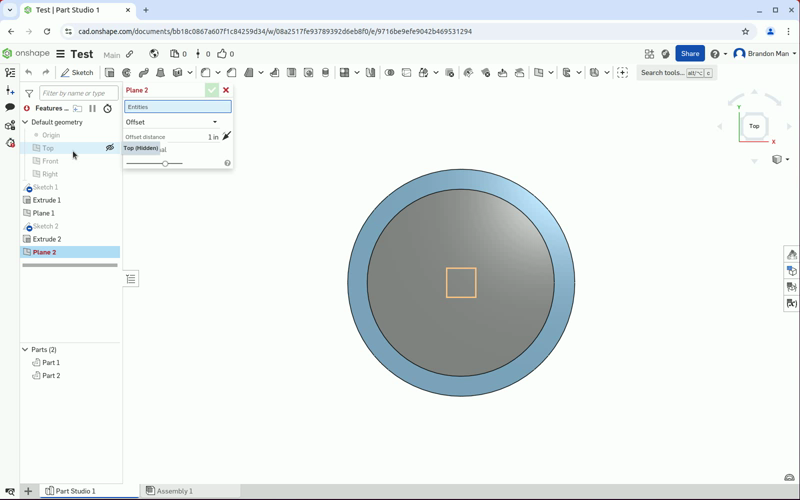
click(73, 150)
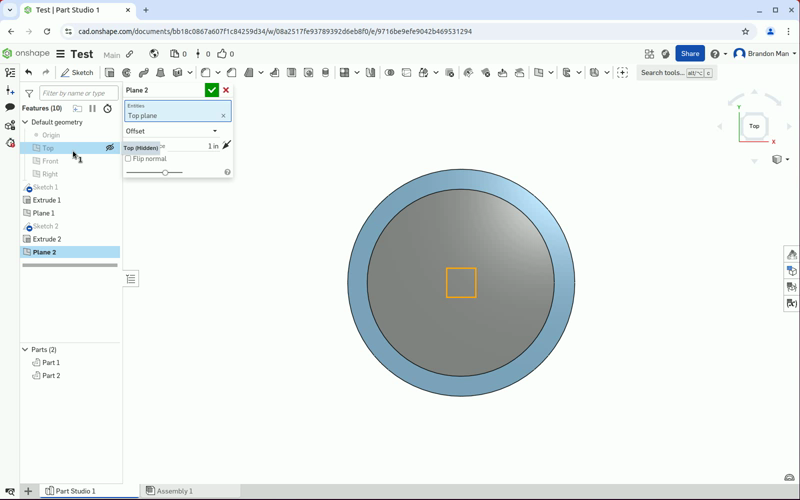
key(tab, 2)
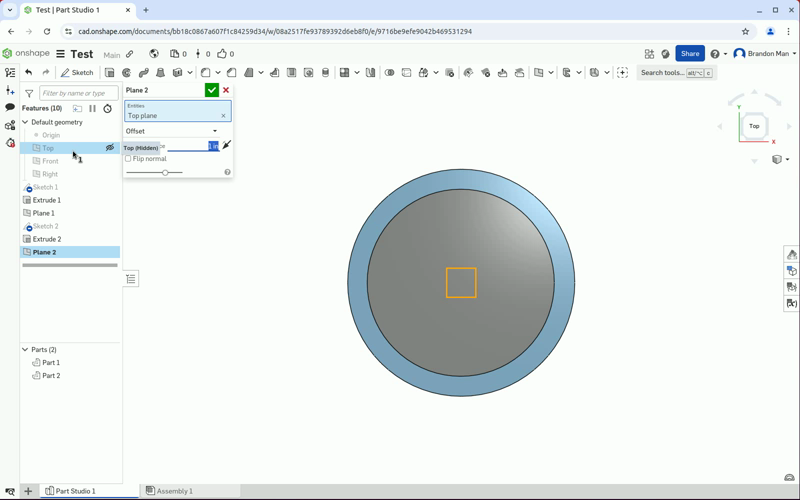
text(12.047)
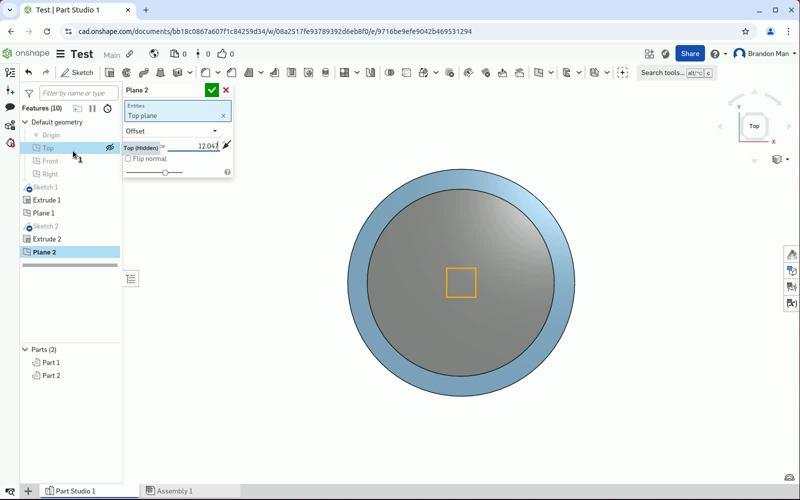
key(enter, 2)
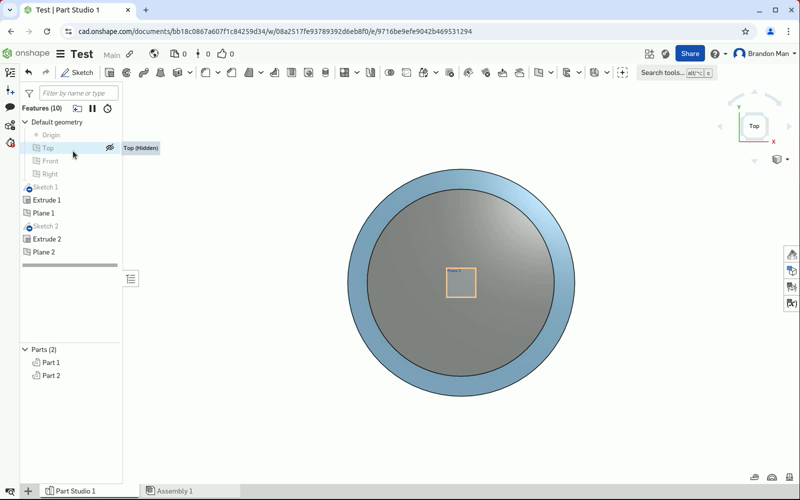
key(shift+s)
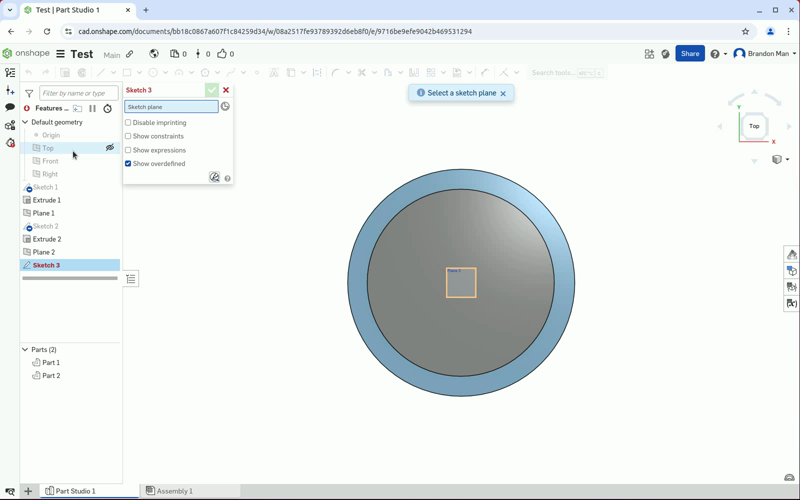
mouse_move(73, 254)
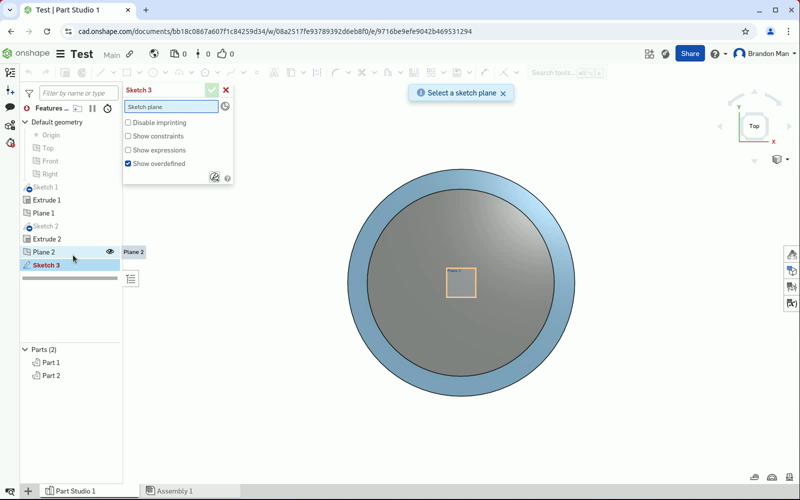
click(73, 254)
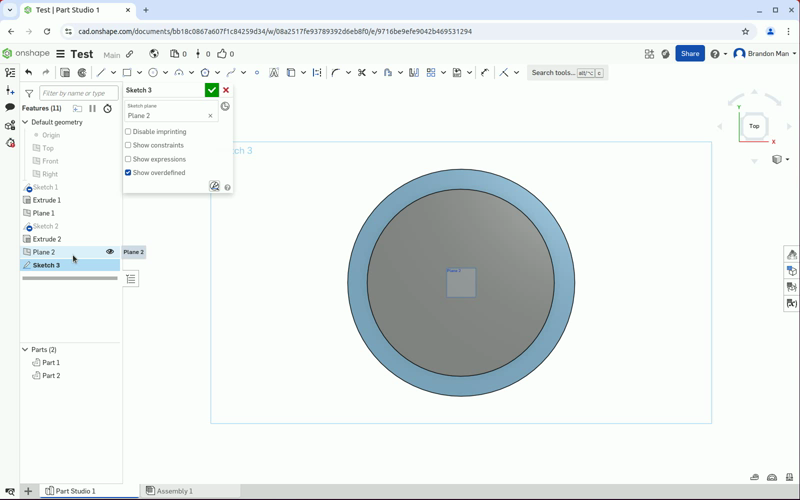
mouse_move(73, 352)
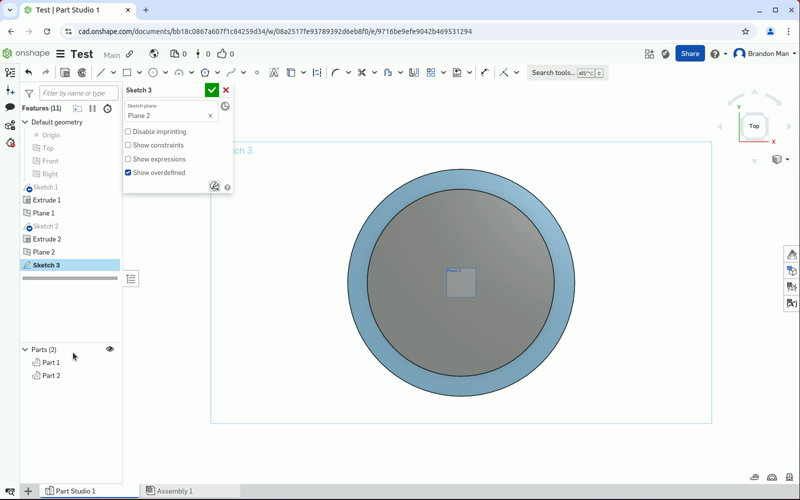
key(y)
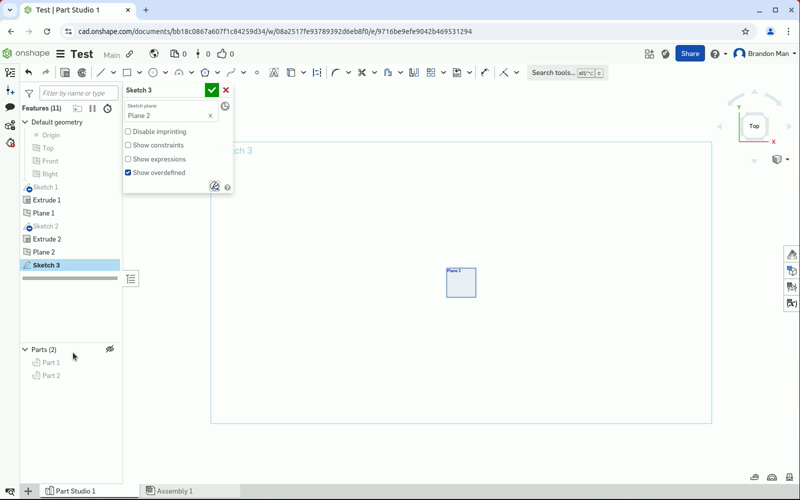
key(c)
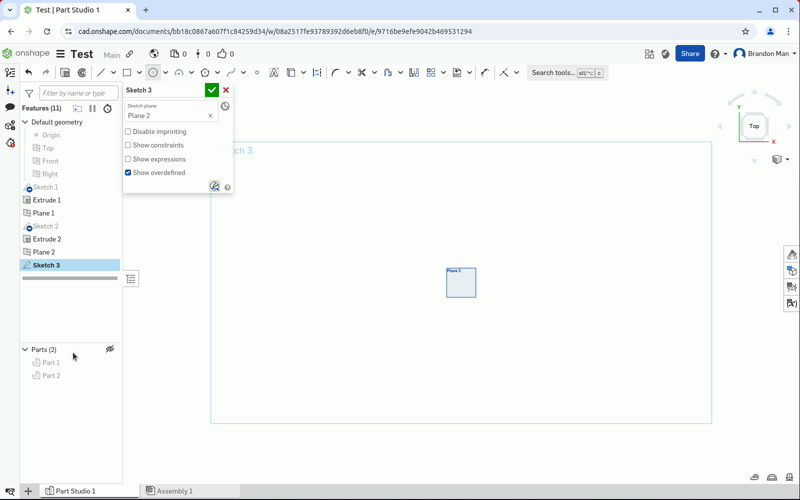
key_down(shift)
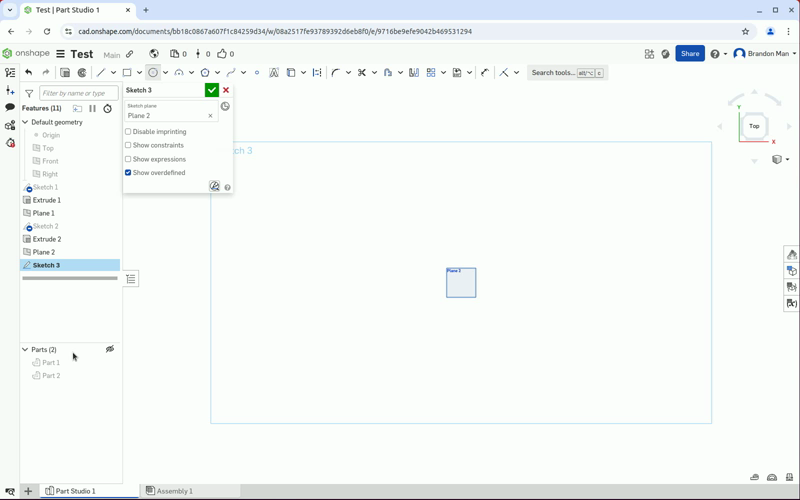
mouse_move(461, 282)
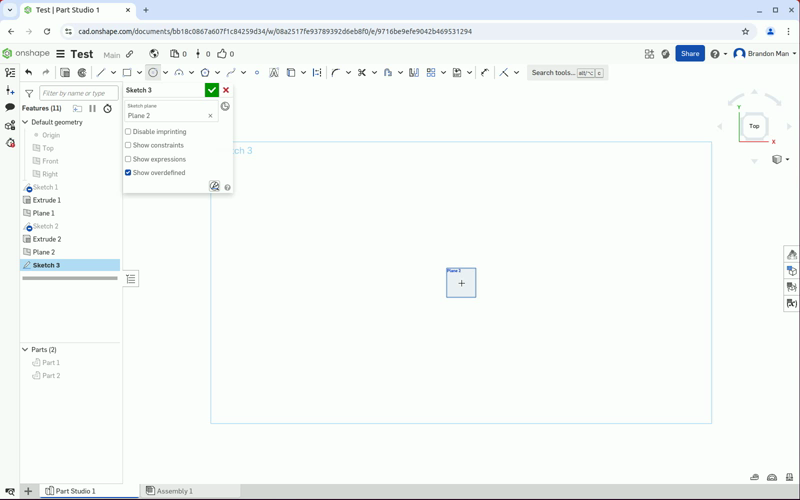
click(461, 282)
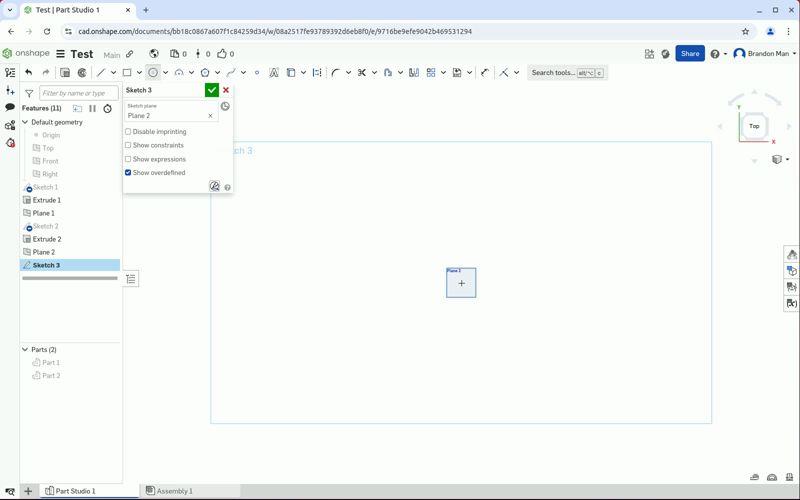
key_up(shift)
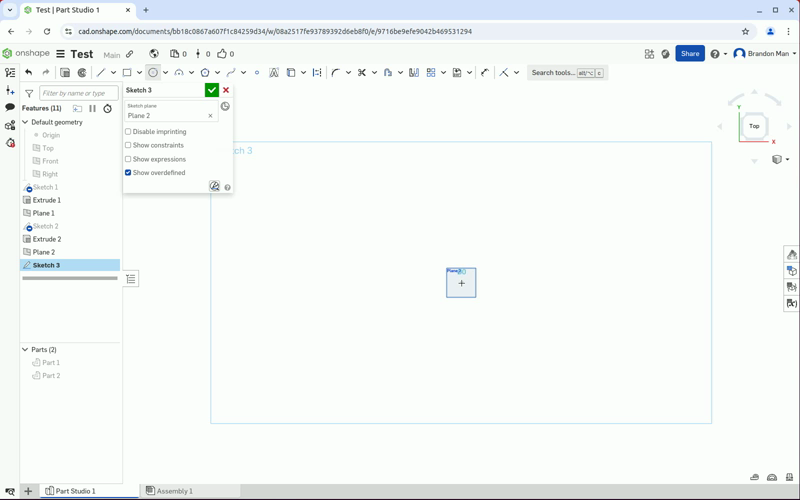
mouse_move(546, 282)
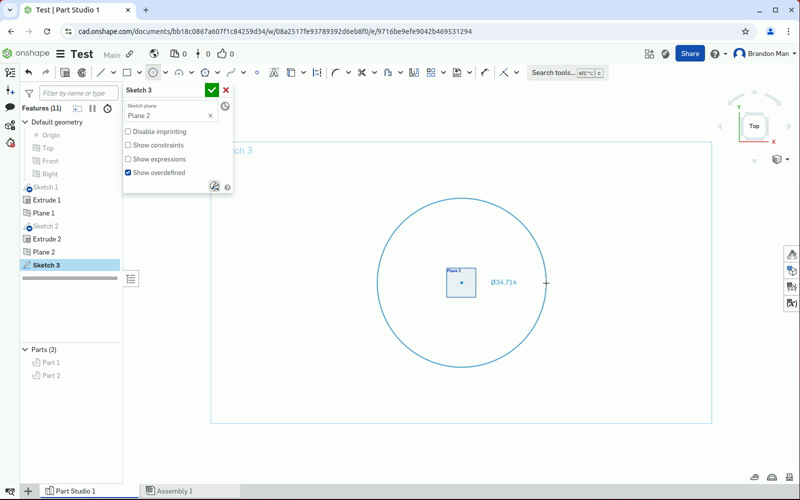
click(546, 282)
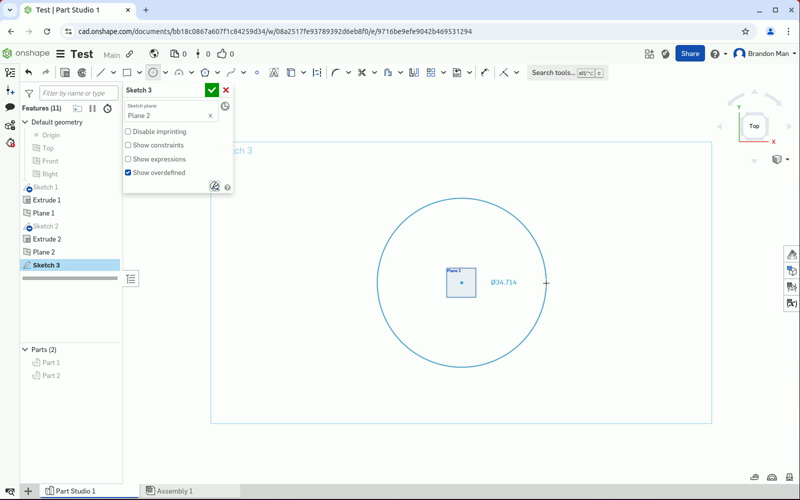
key(esc)
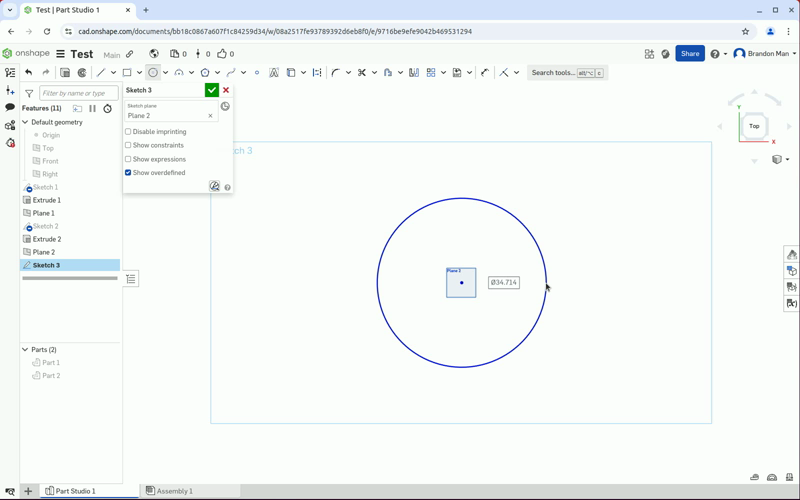
mouse_move(486, 245)
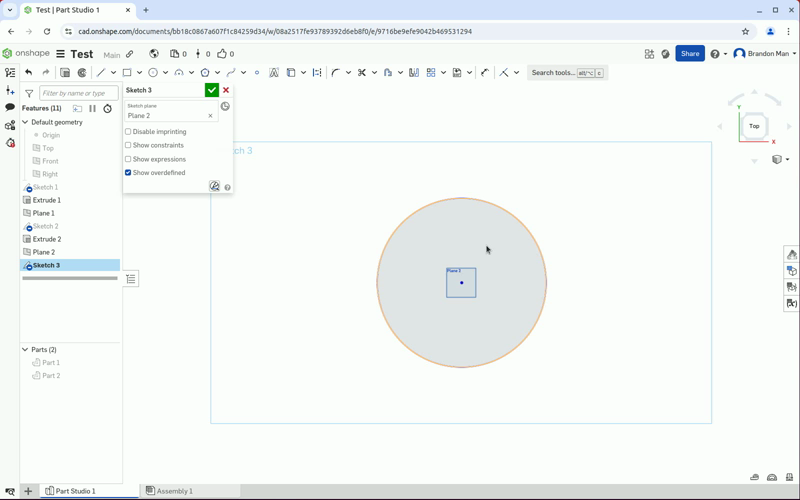
click(486, 245)
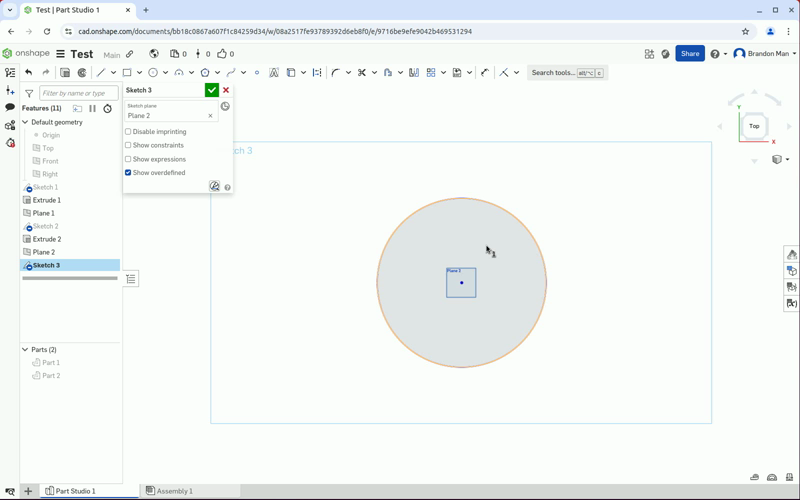
mouse_move(73, 352)
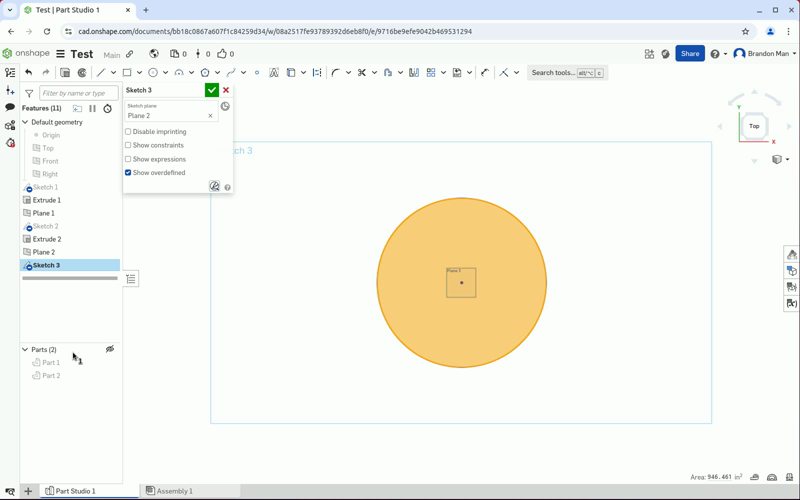
key(shift+y)
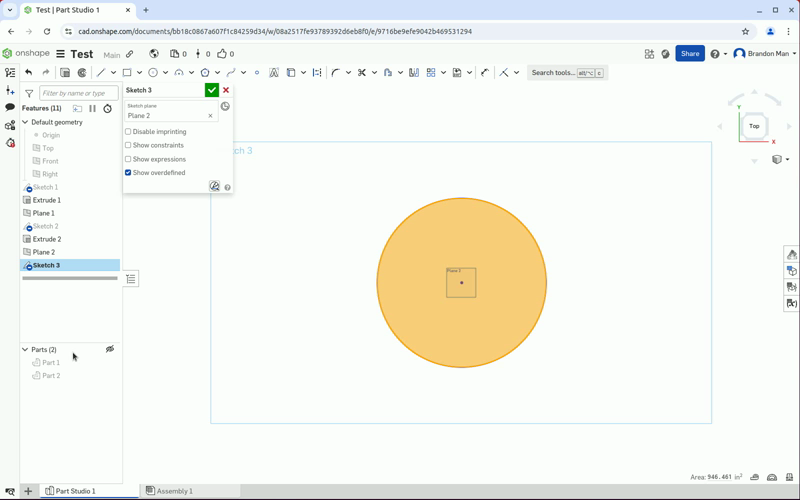
key(shift+e)
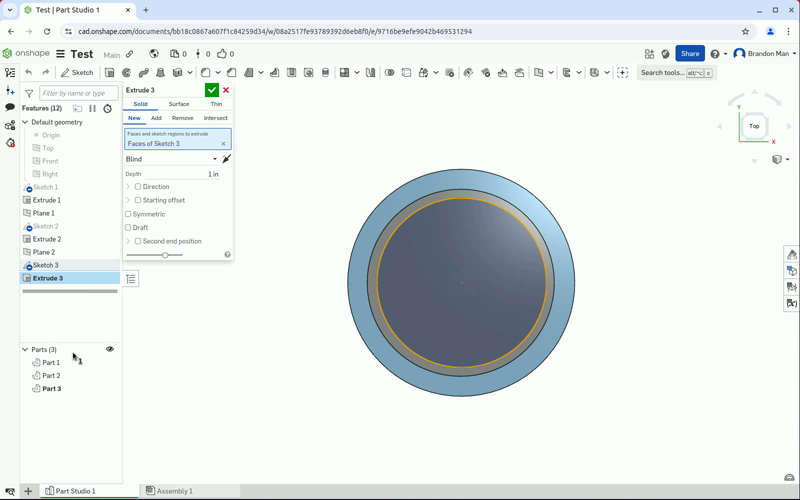
mouse_move(143, 106)
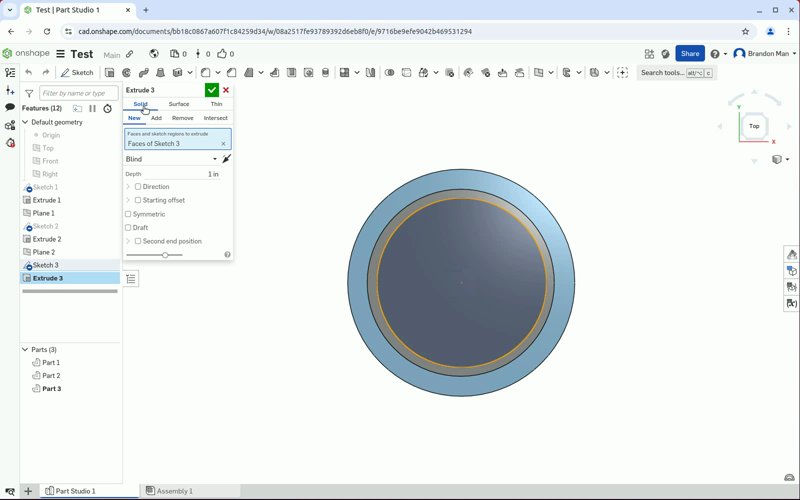
click(143, 106)
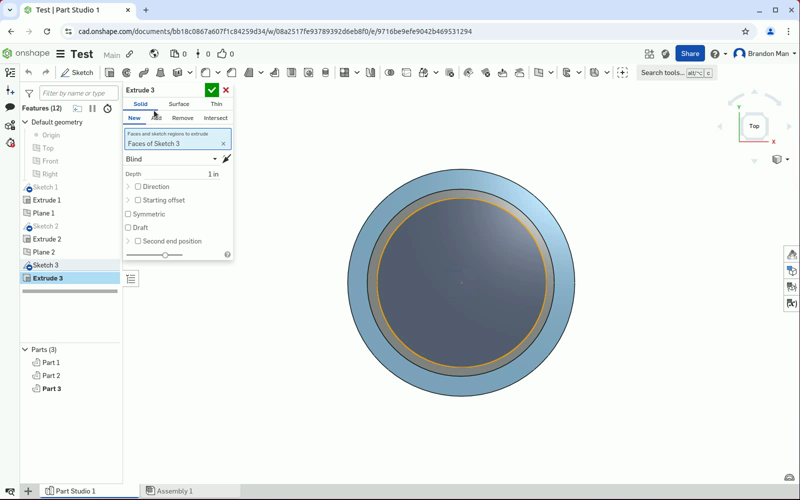
mouse_move(186, 120)
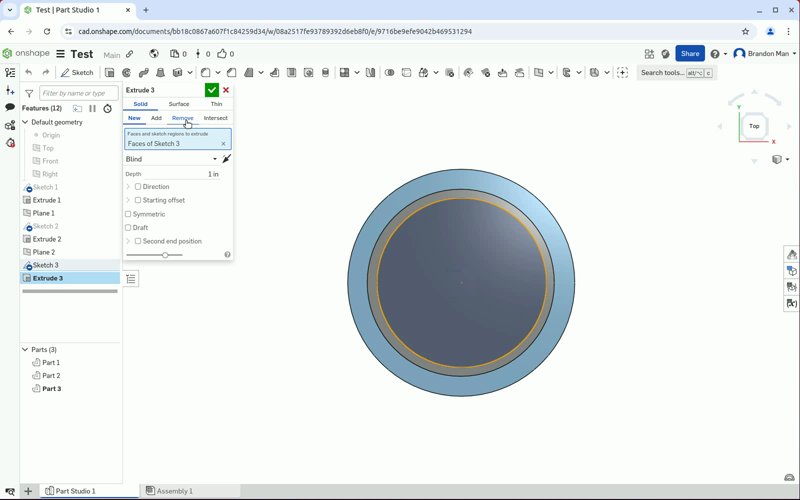
click(186, 120)
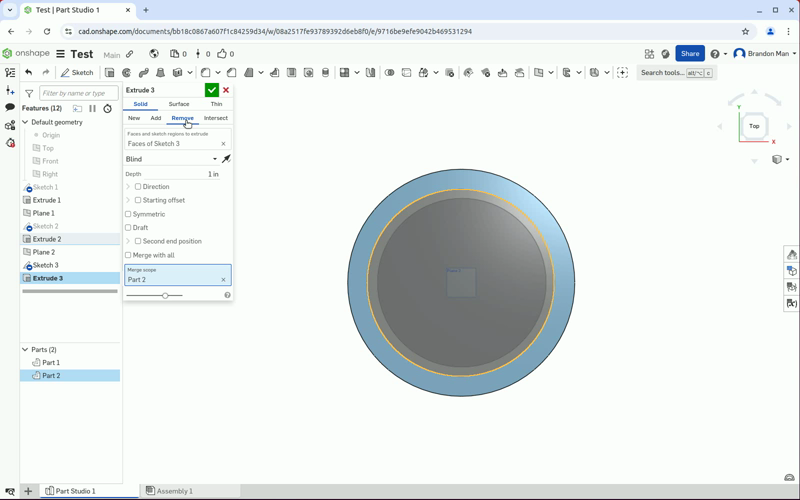
key(tab, 4)
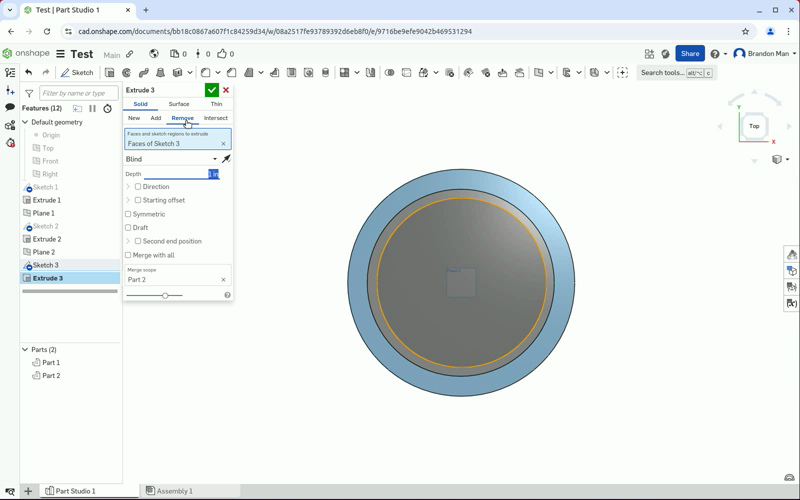
text(6.981)
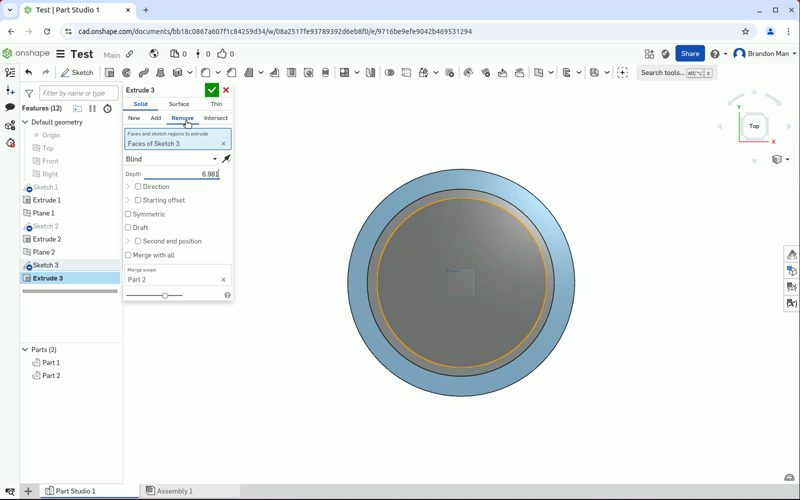
key(tab, 6)
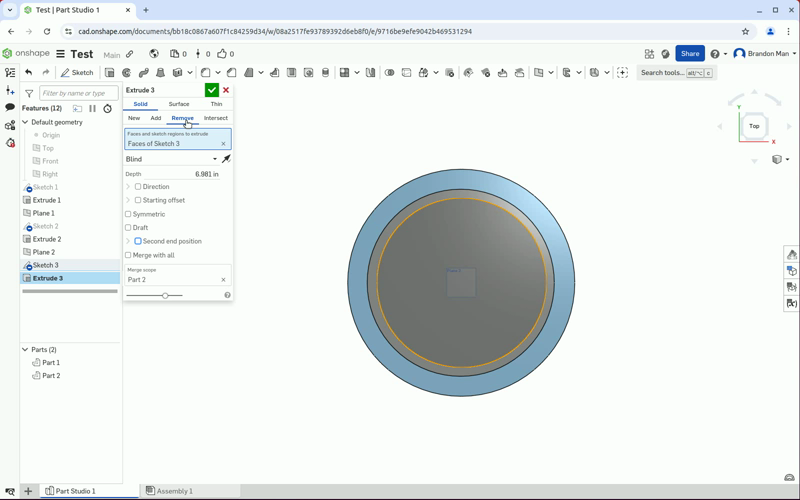
key(space)
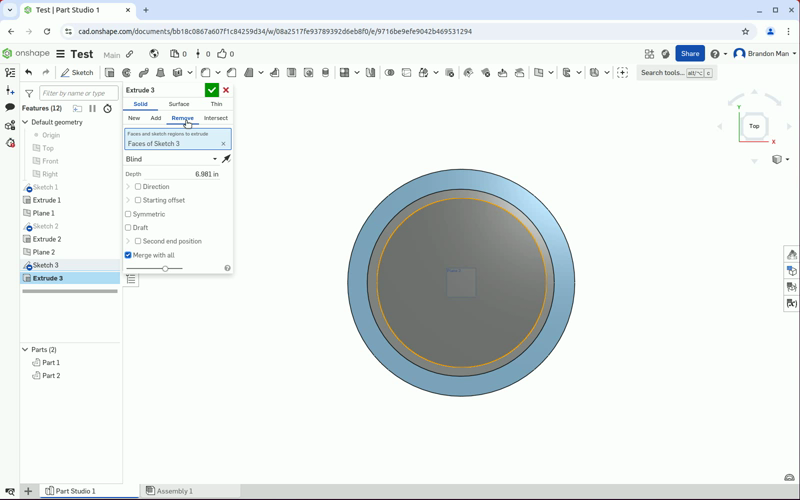
key(enter)
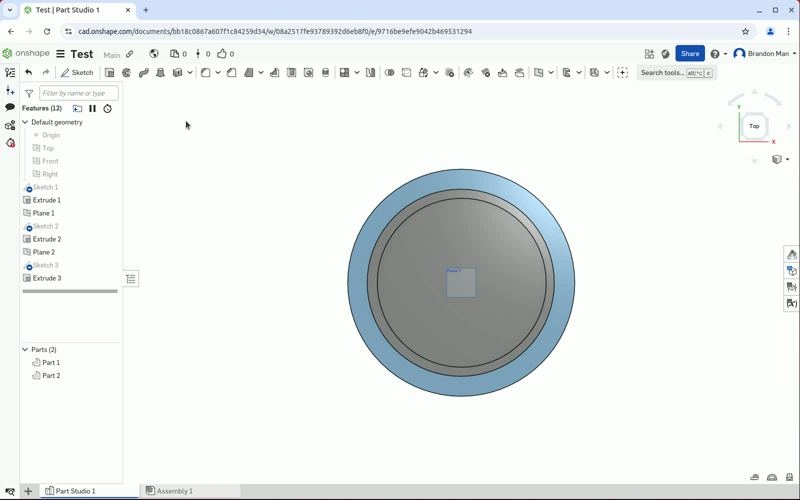
key(shift+h)
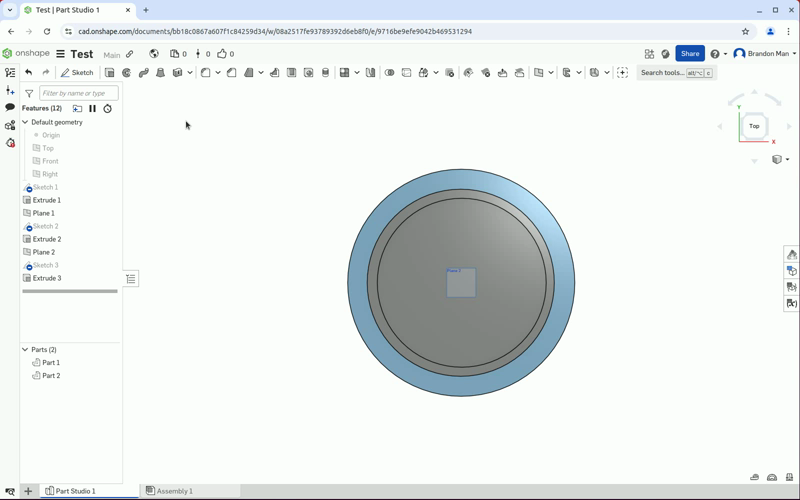
key(shift+h)
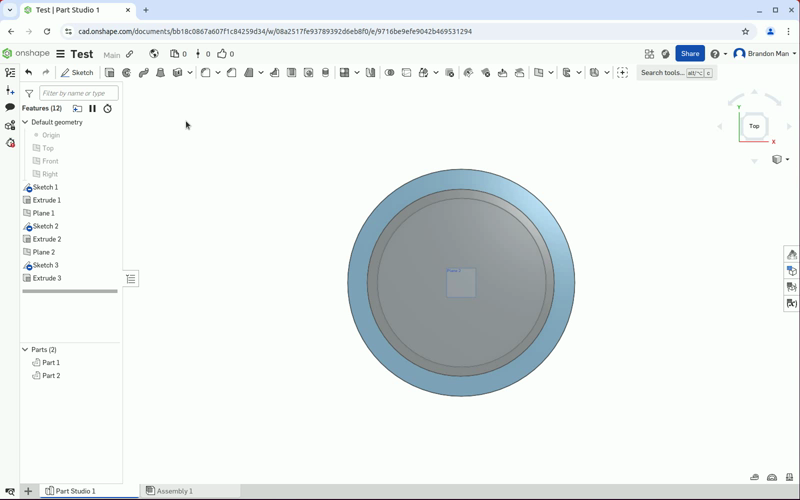
key(shift+7)
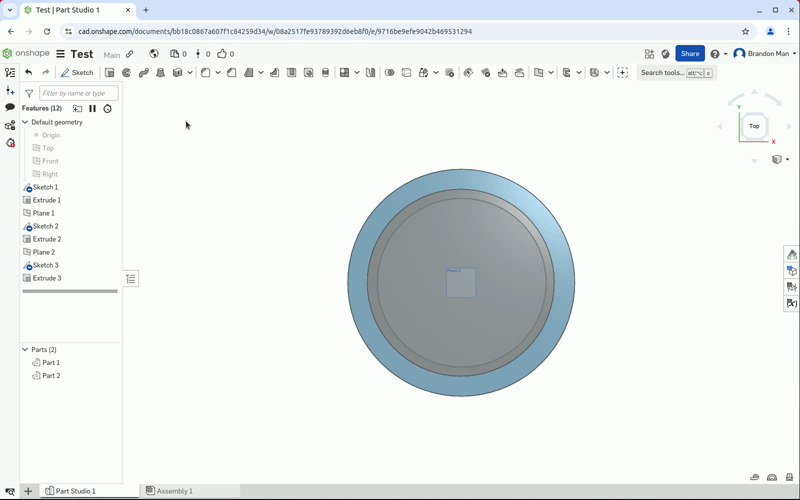
key(up, 3)
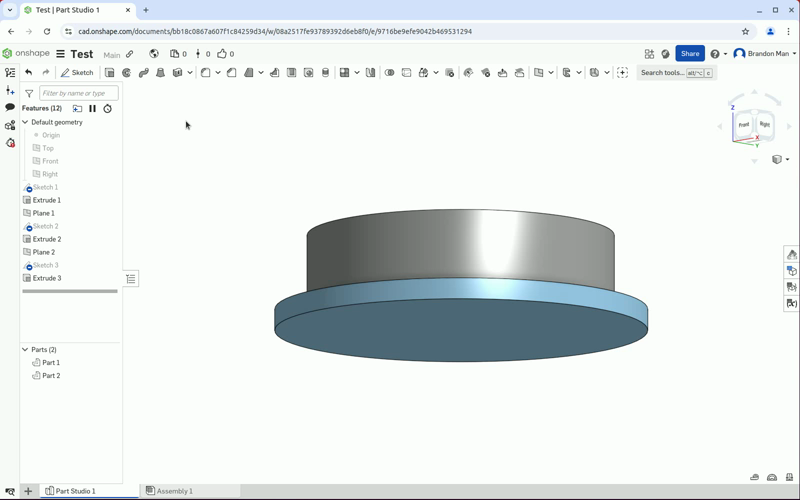
key(left, 3)
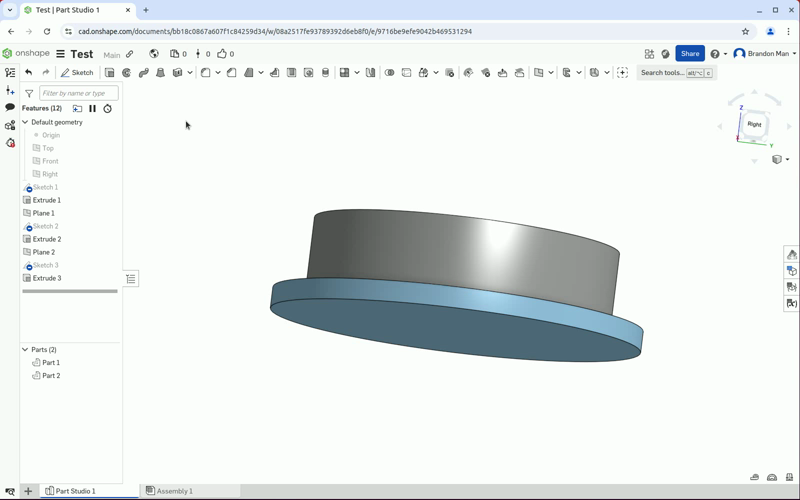
key(right, 3)
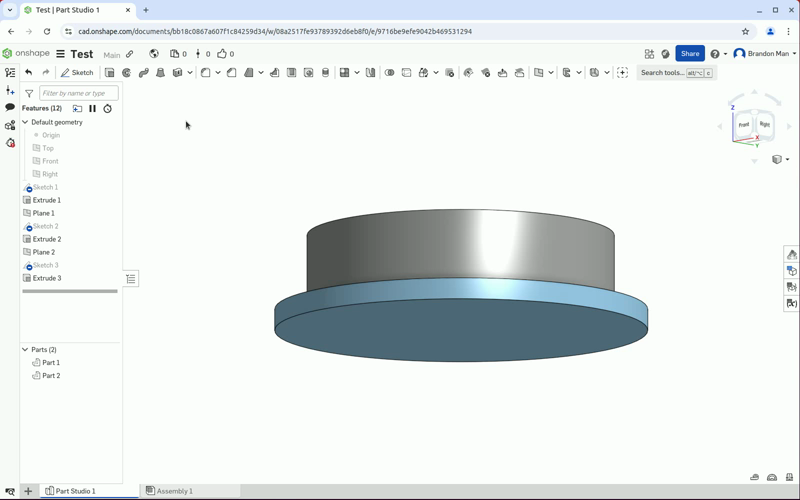
key(down, 3)
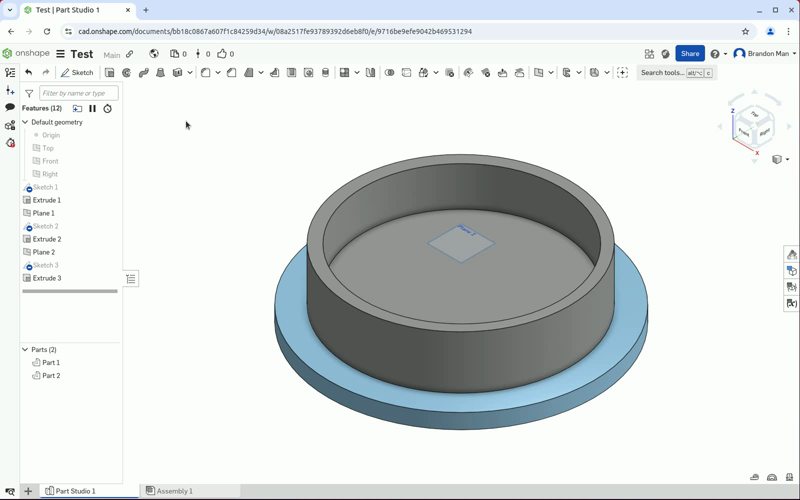
mouse_move(73, 189)
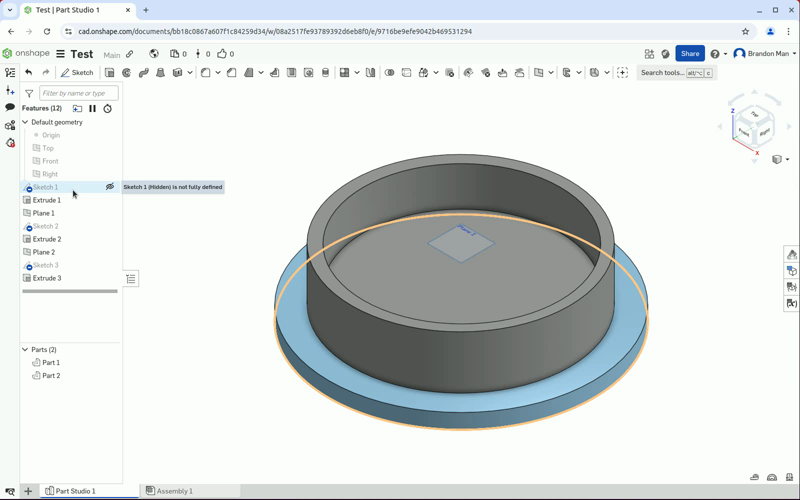
click(73, 189)